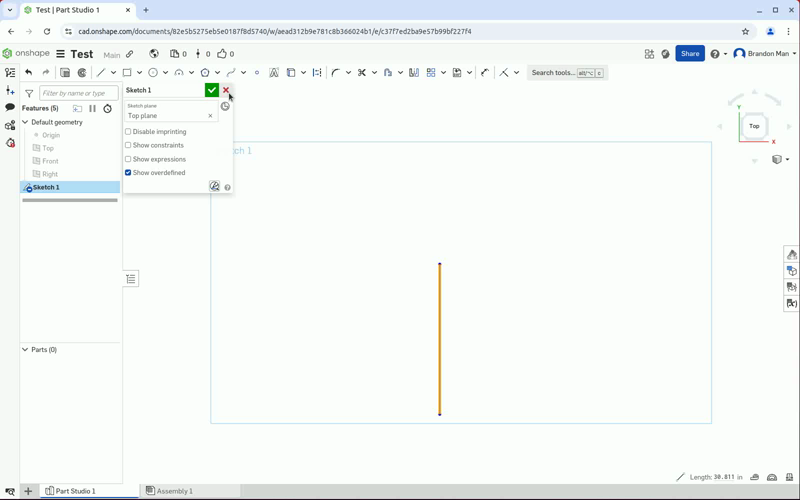
key(shift+h)
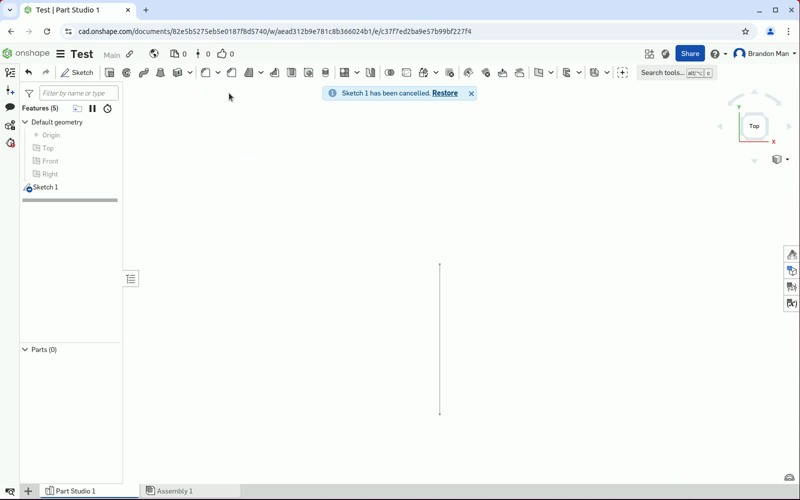
key(shift+s)
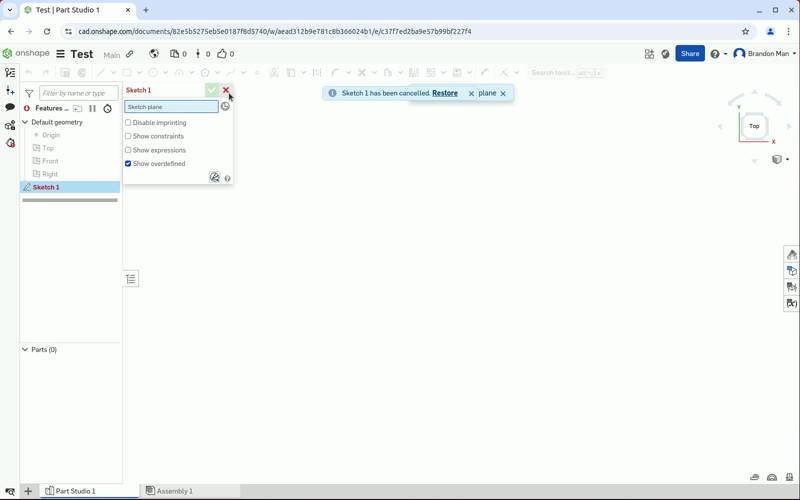
mouse_move(73, 150)
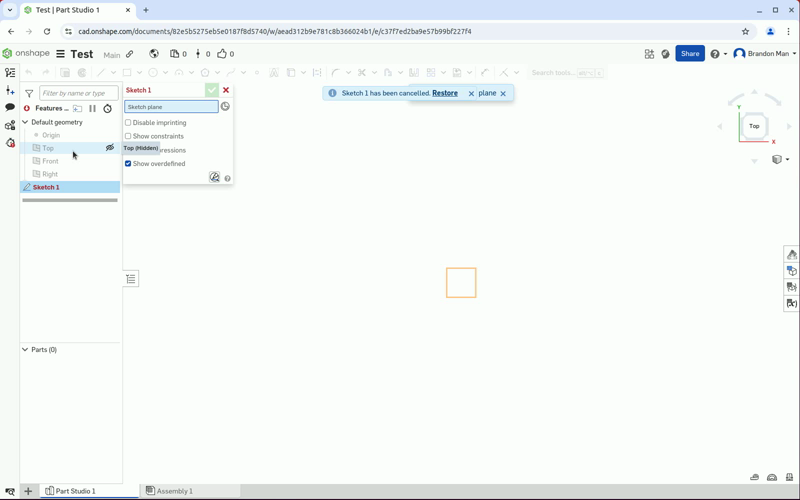
click(73, 150)
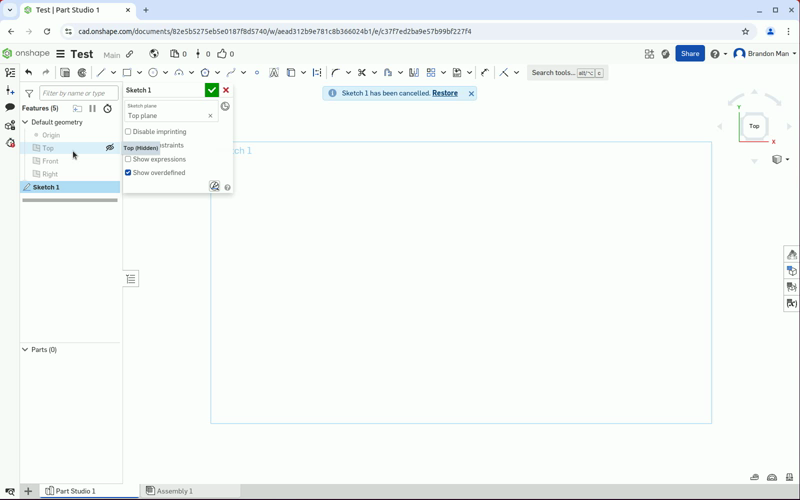
mouse_move(73, 352)
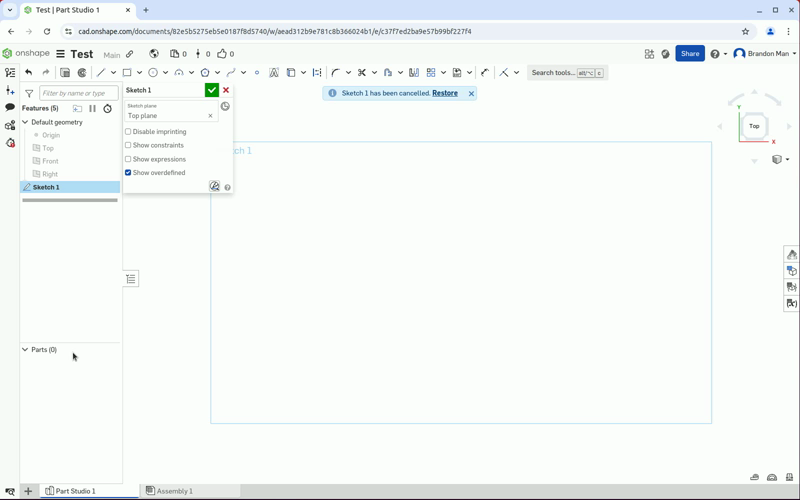
key(y)
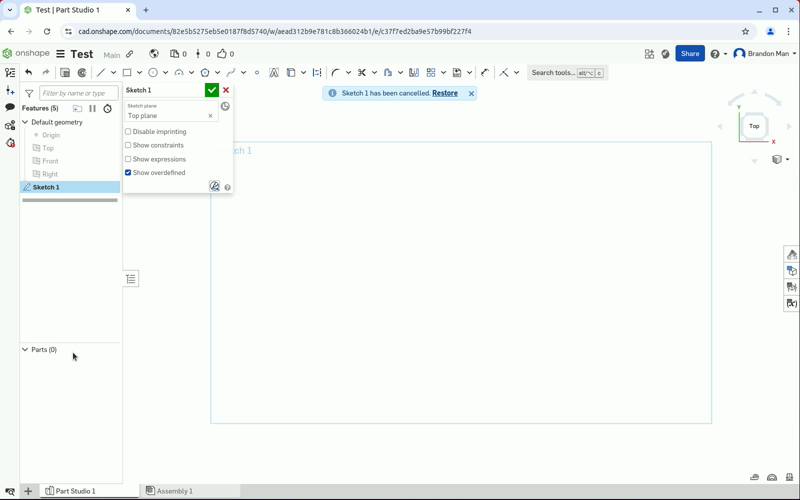
key(c)
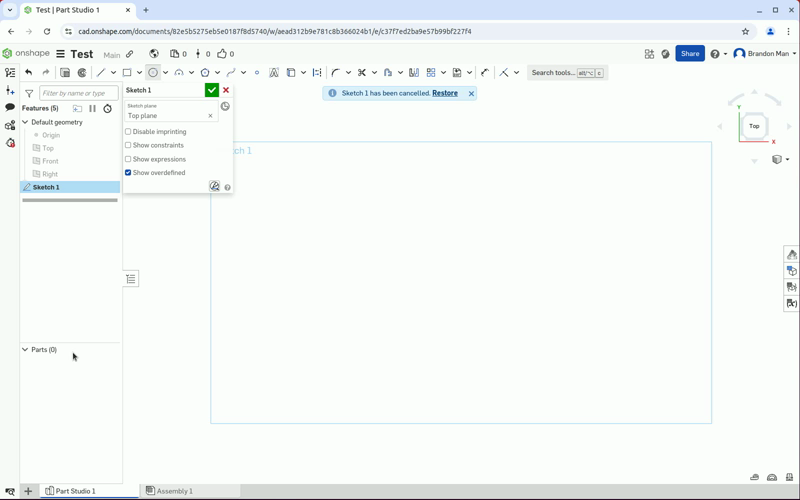
key_down(shift)
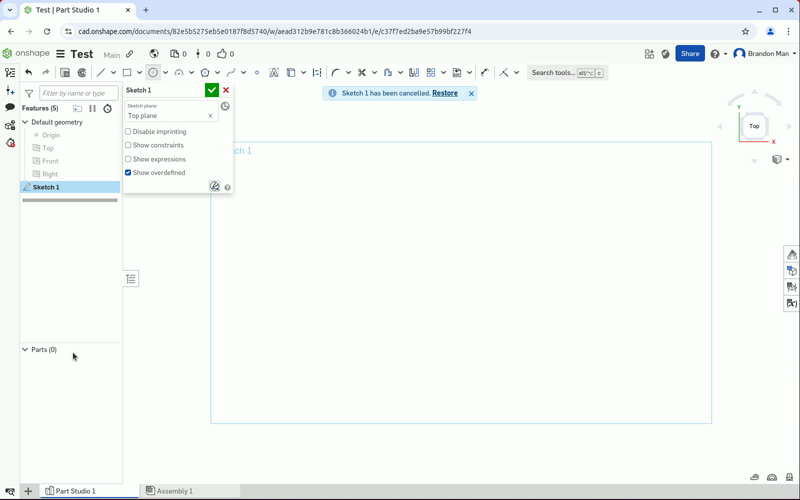
mouse_move(461, 282)
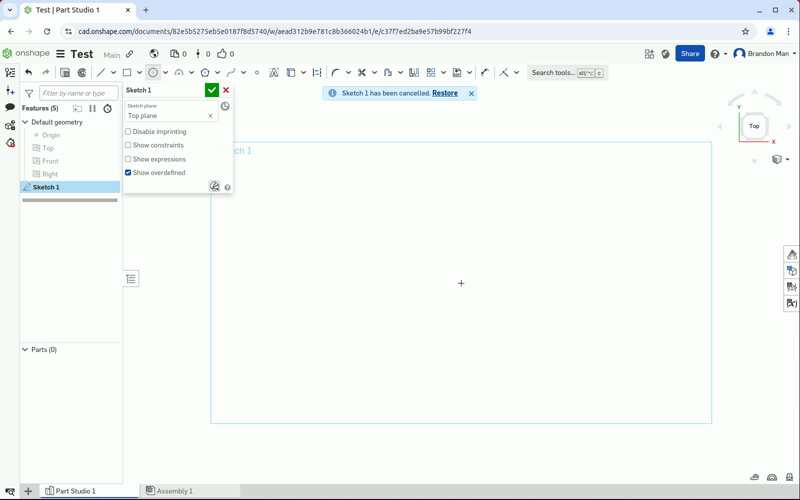
click(461, 282)
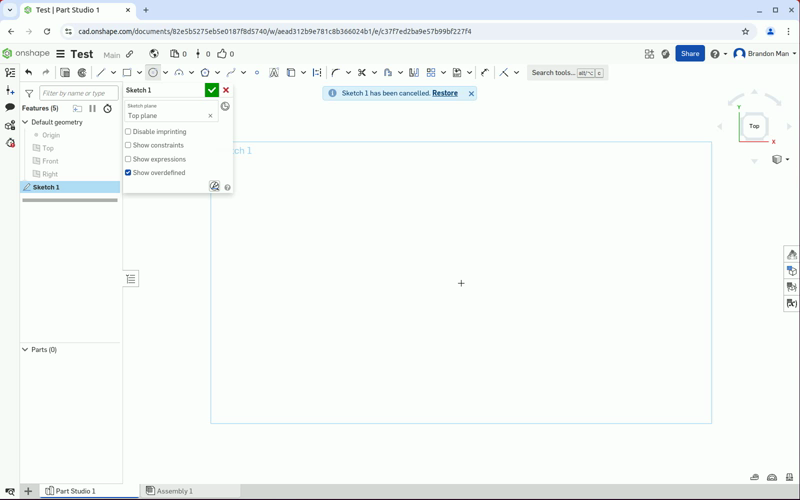
key_up(shift)
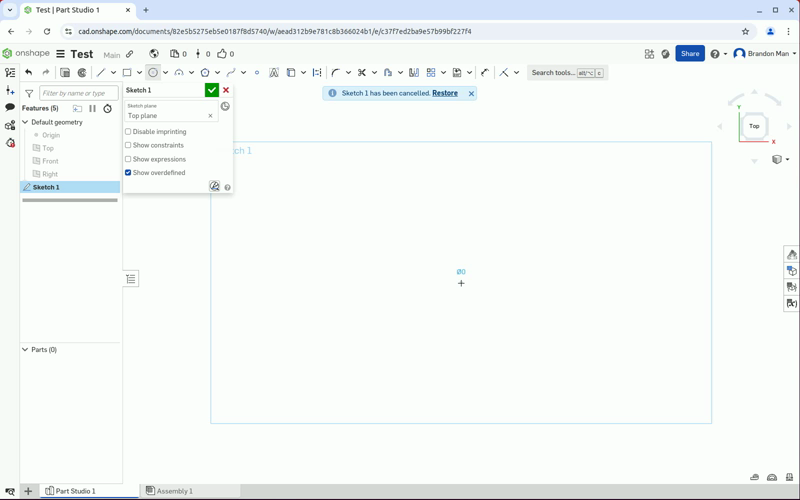
mouse_move(468, 282)
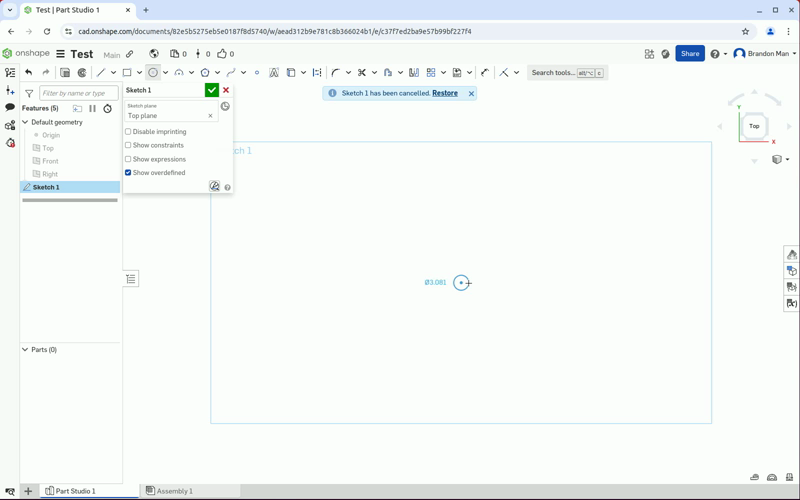
click(468, 282)
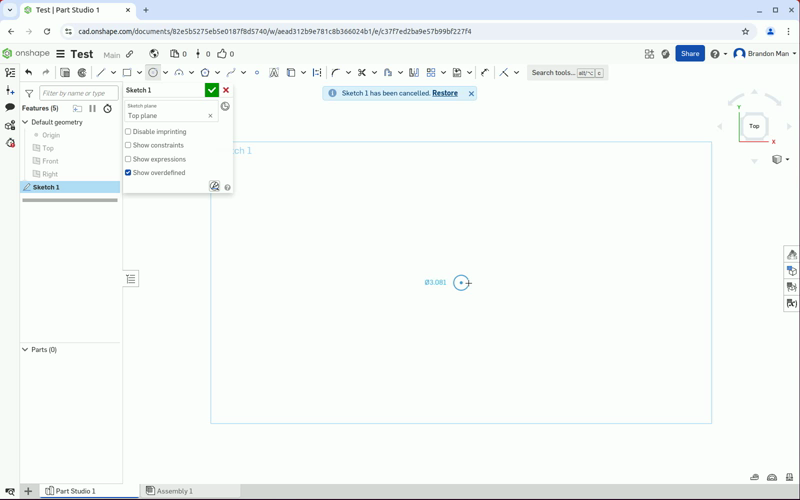
key(esc)
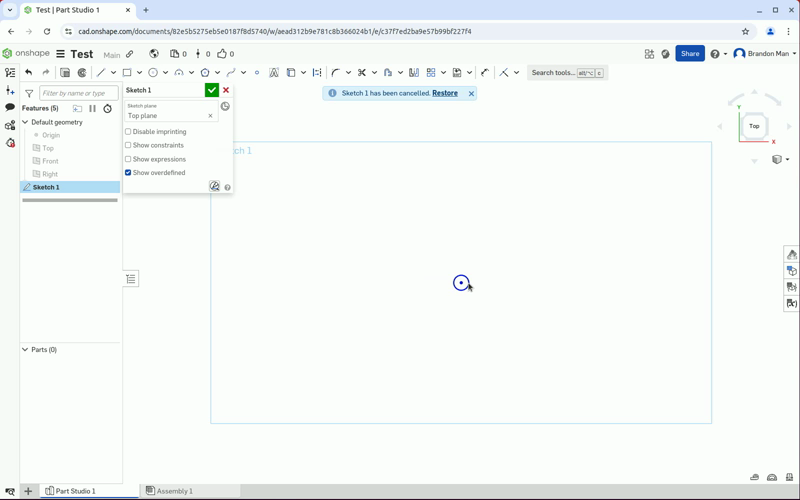
mouse_move(465, 283)
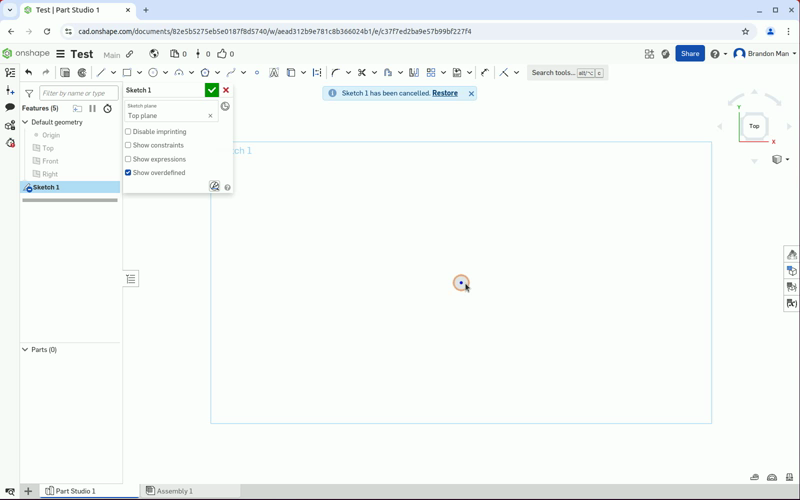
scroll(6)
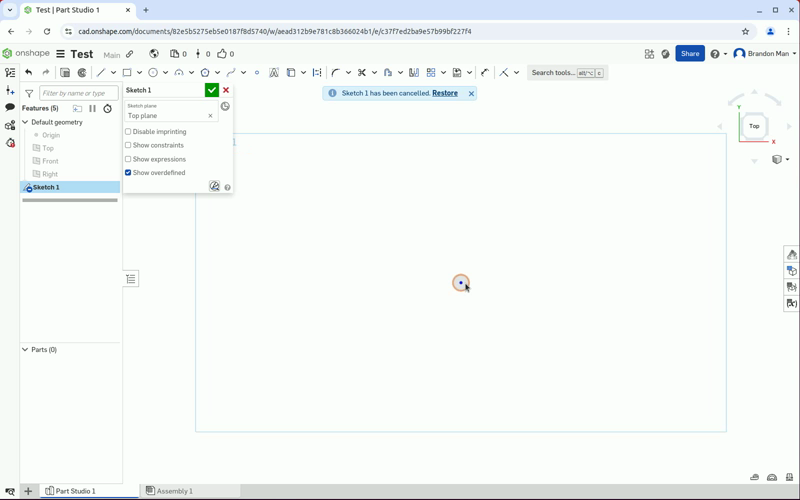
scroll(6)
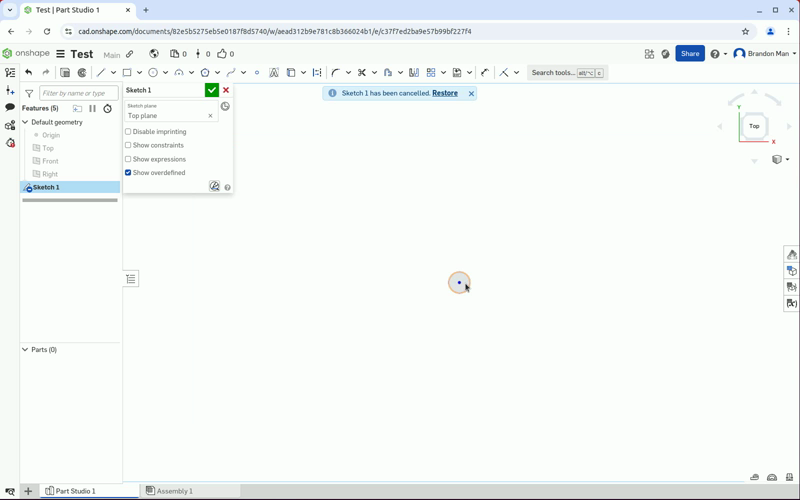
scroll(6)
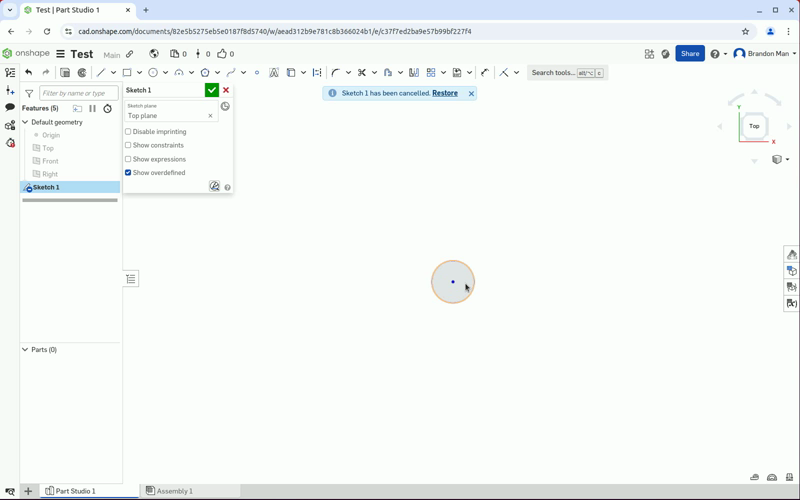
scroll(6)
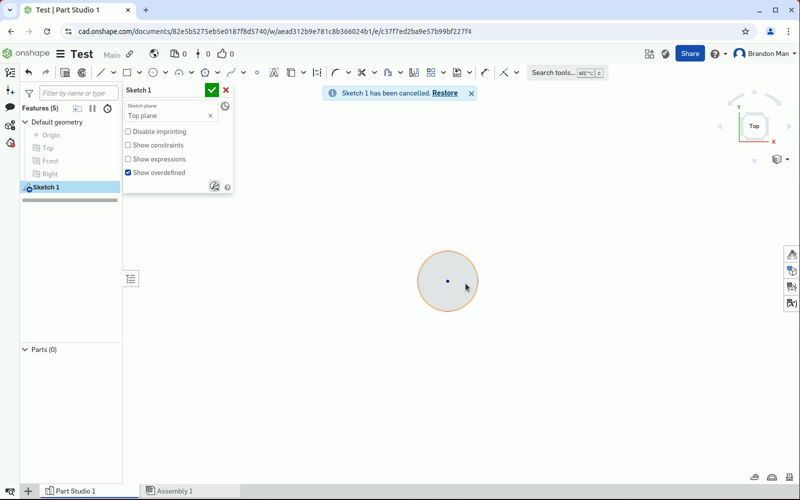
scroll(6)
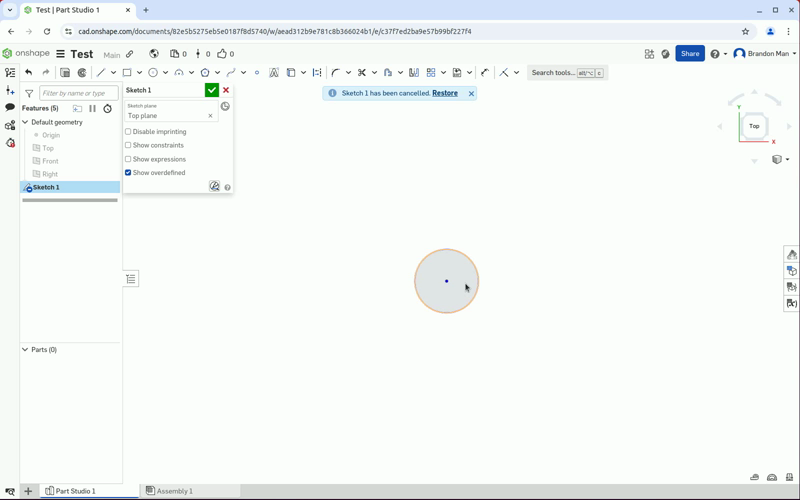
scroll(6)
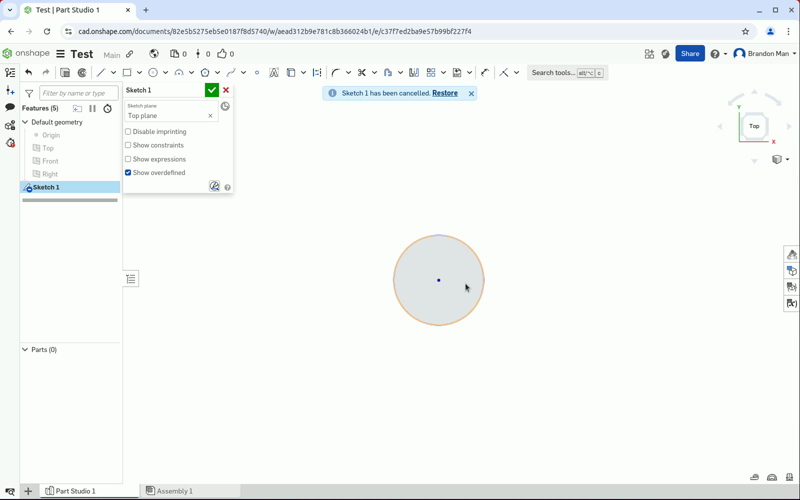
scroll(6)
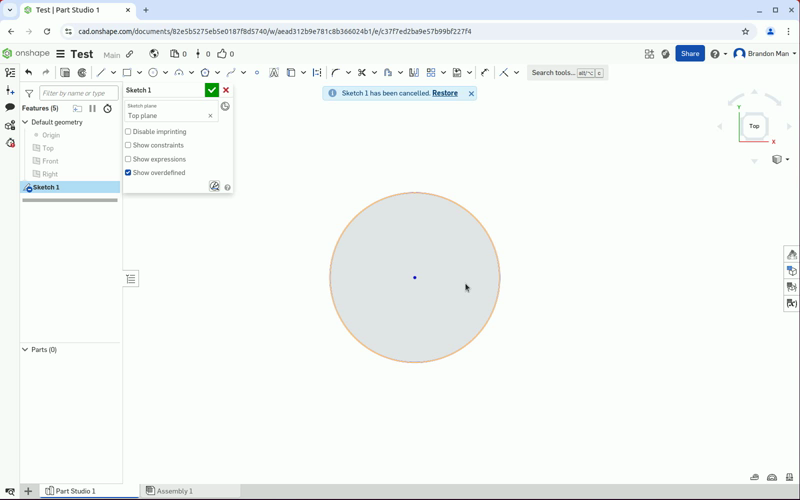
click(465, 283)
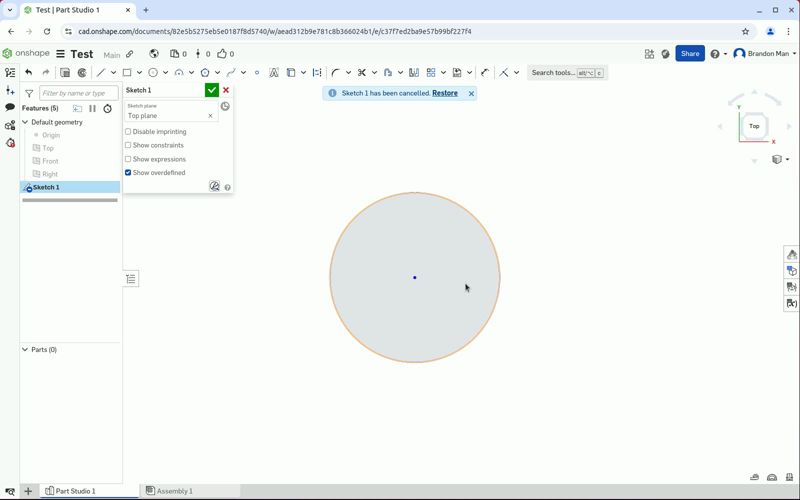
scroll(-6)
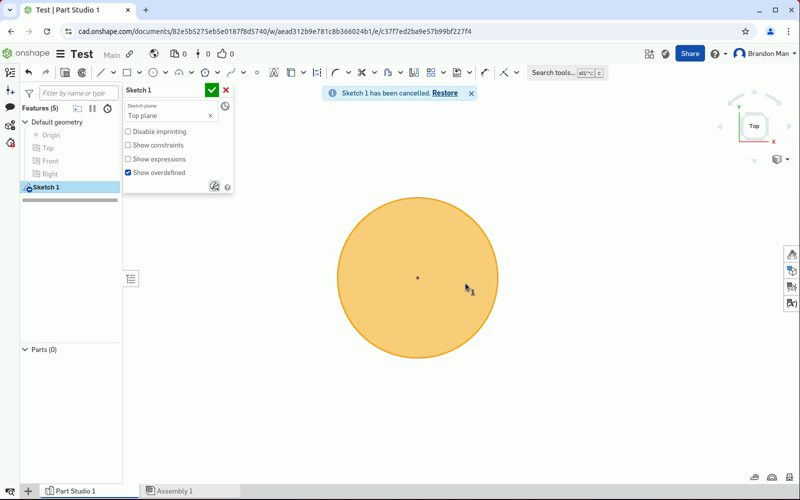
scroll(-6)
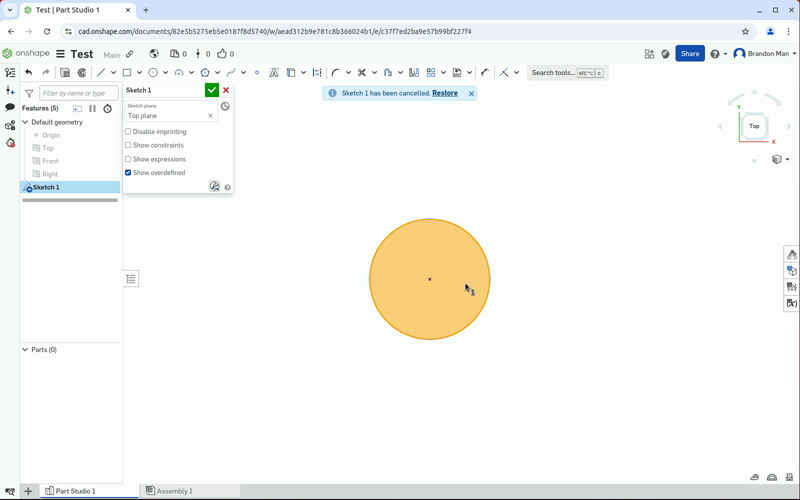
scroll(-6)
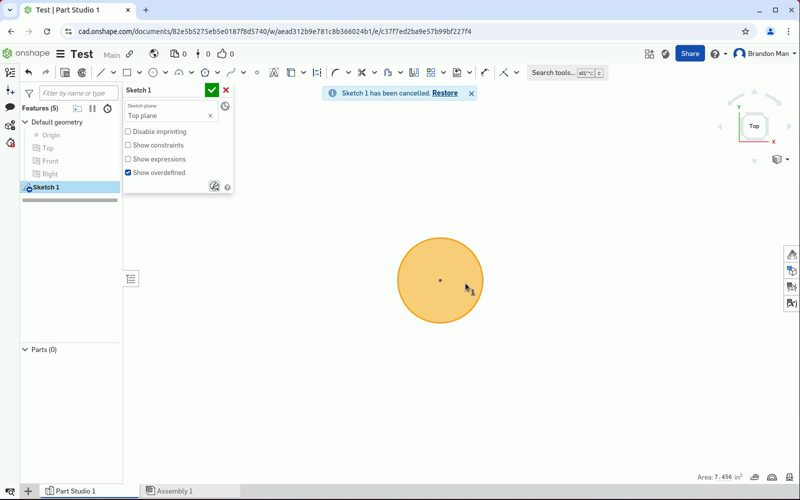
scroll(-6)
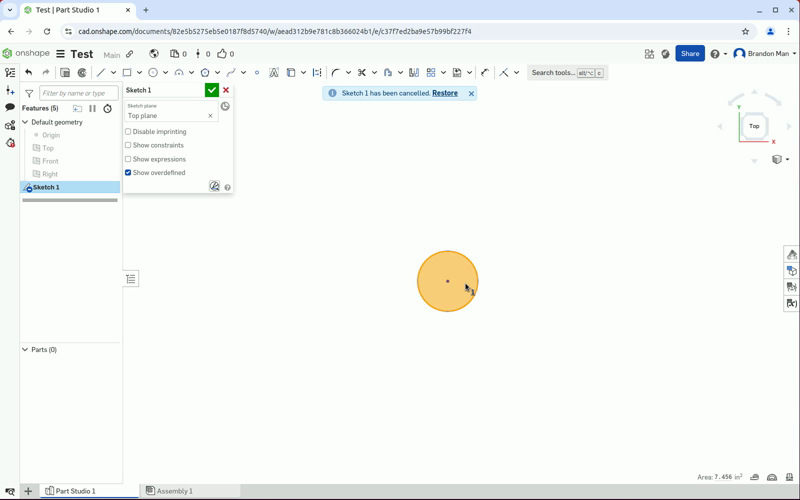
scroll(-6)
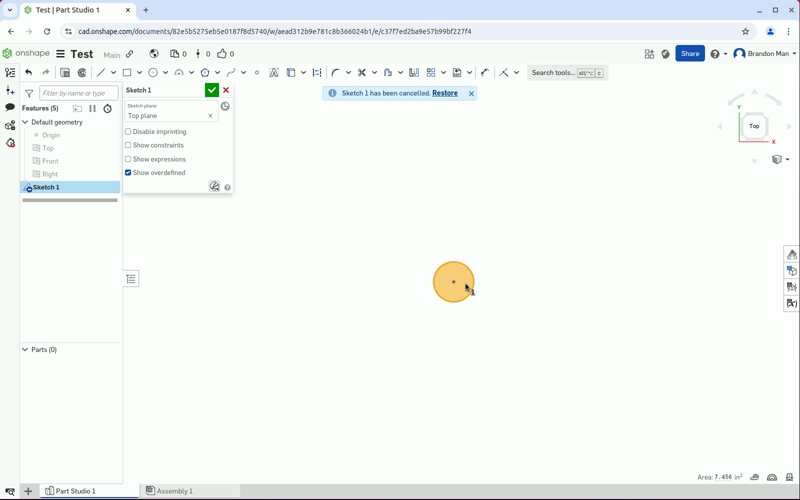
scroll(-6)
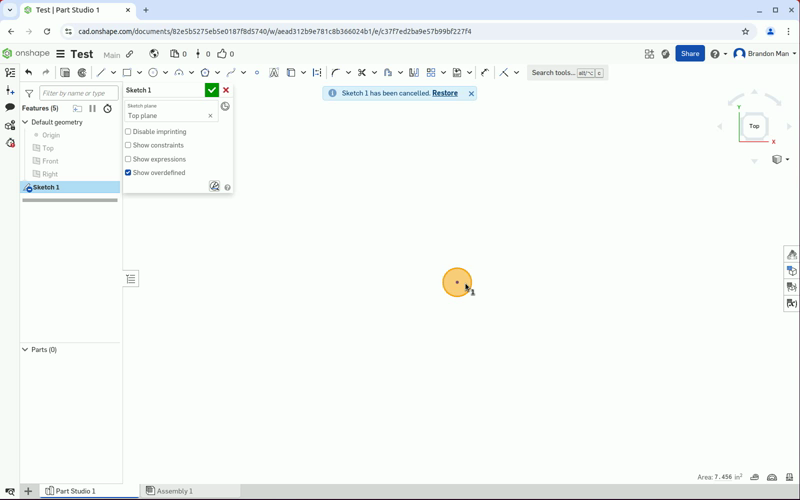
scroll(-6)
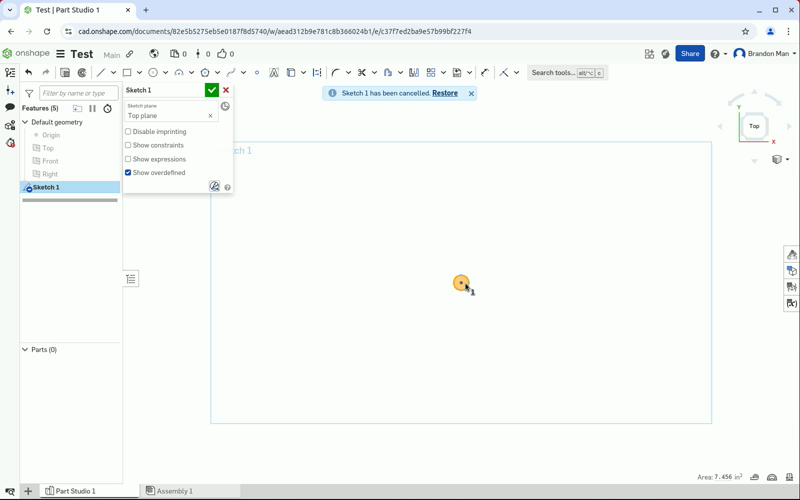
mouse_move(73, 352)
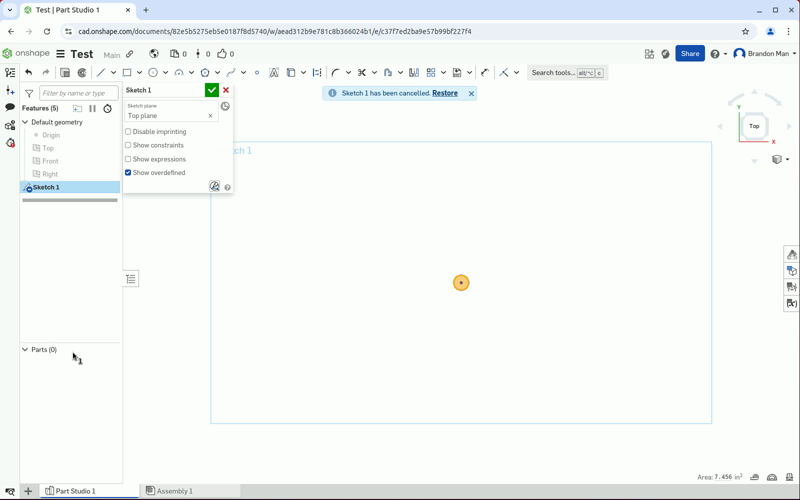
key(shift+y)
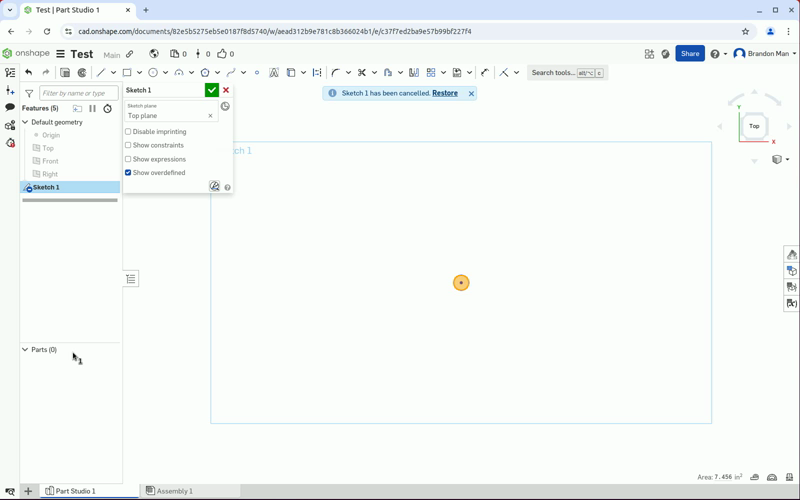
key(shift+e)
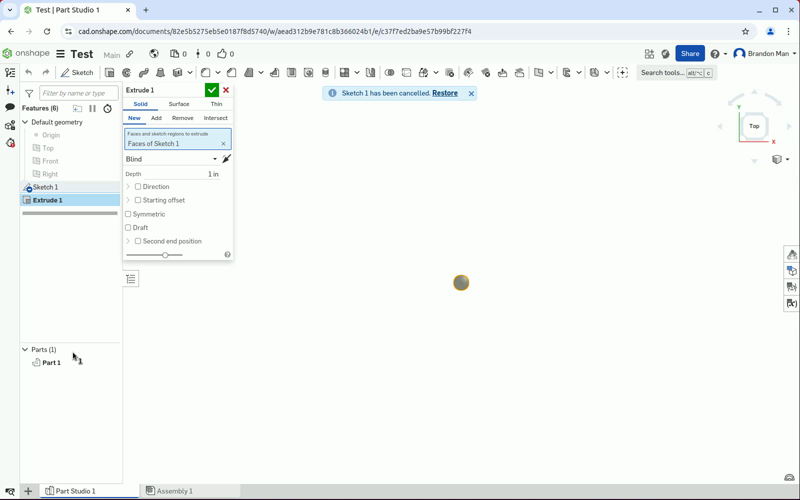
mouse_move(143, 106)
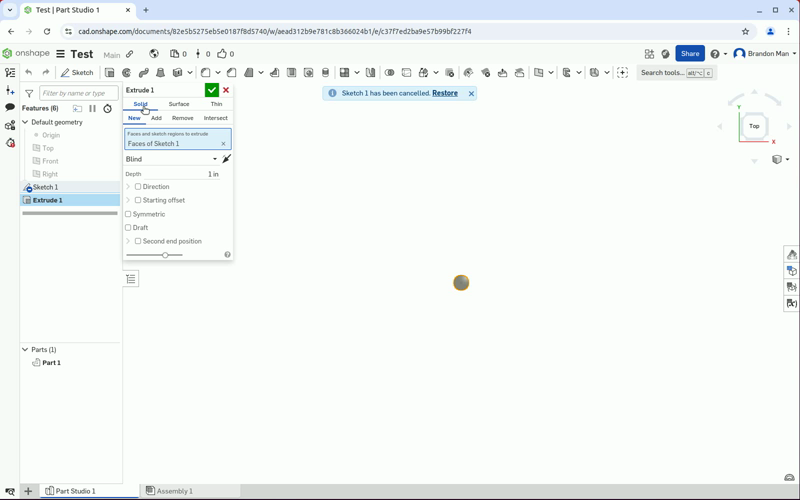
click(143, 106)
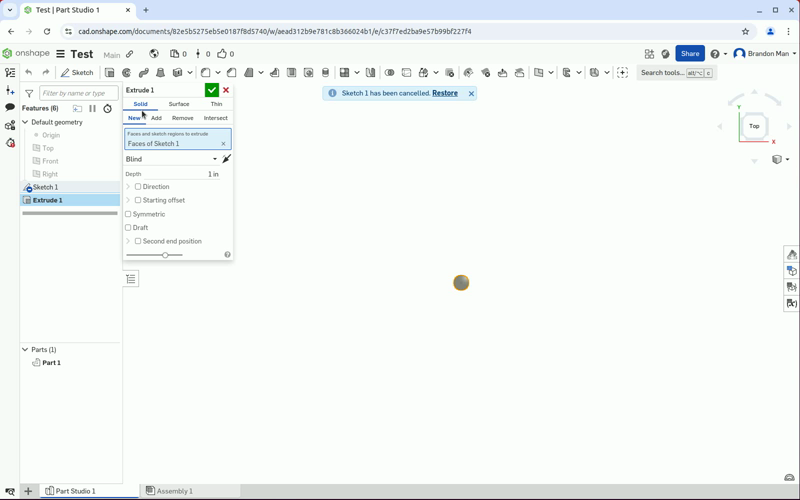
mouse_move(137, 120)
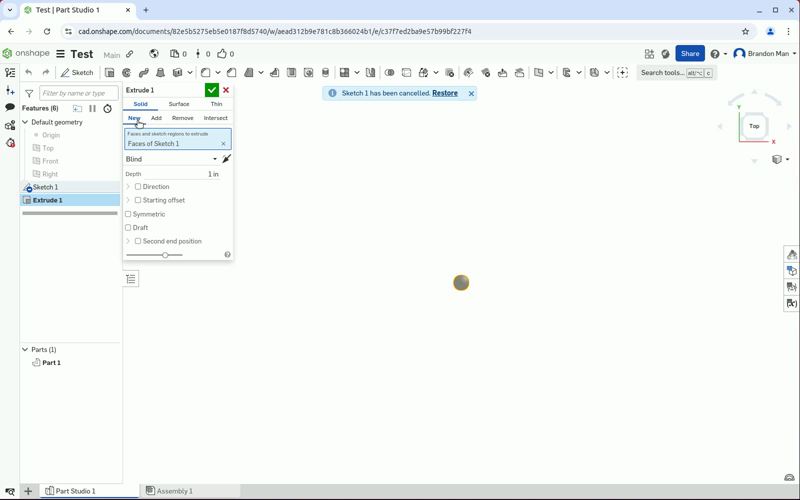
click(137, 120)
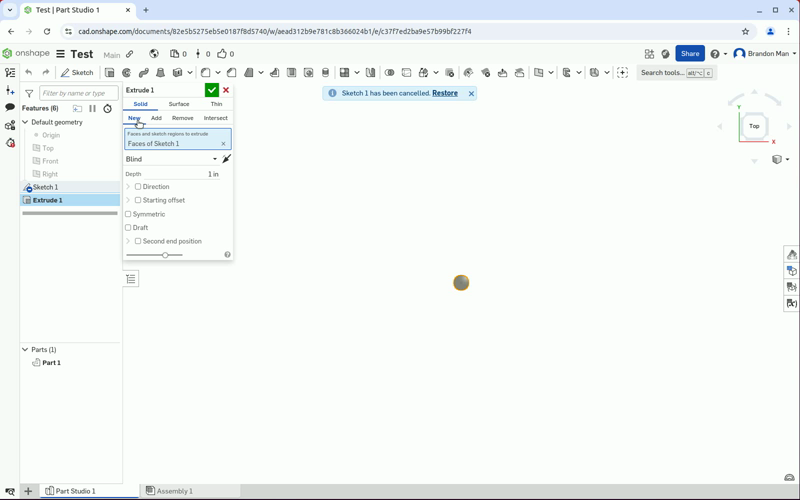
key(tab, 4)
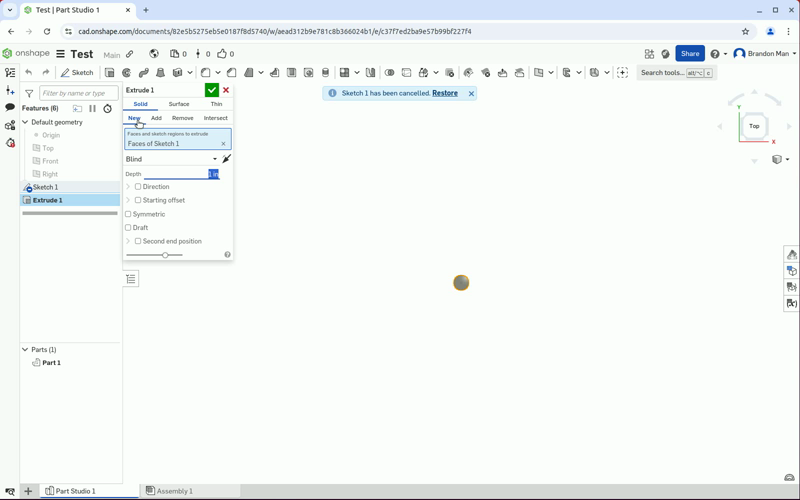
text(23.108)
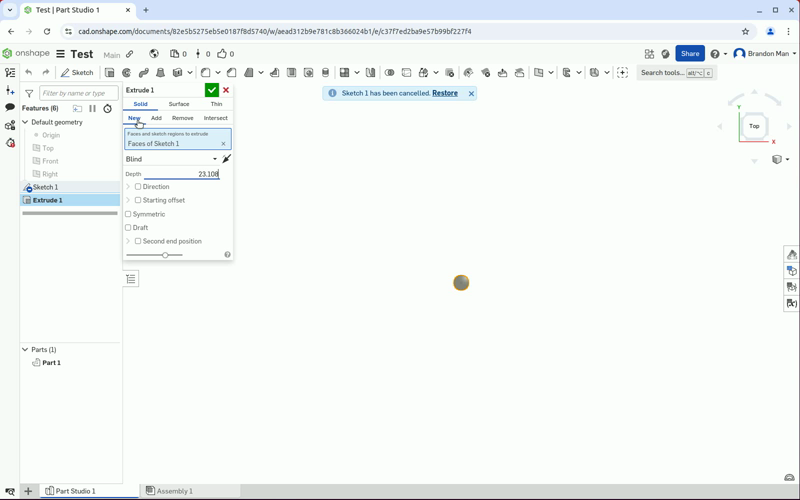
key(enter)
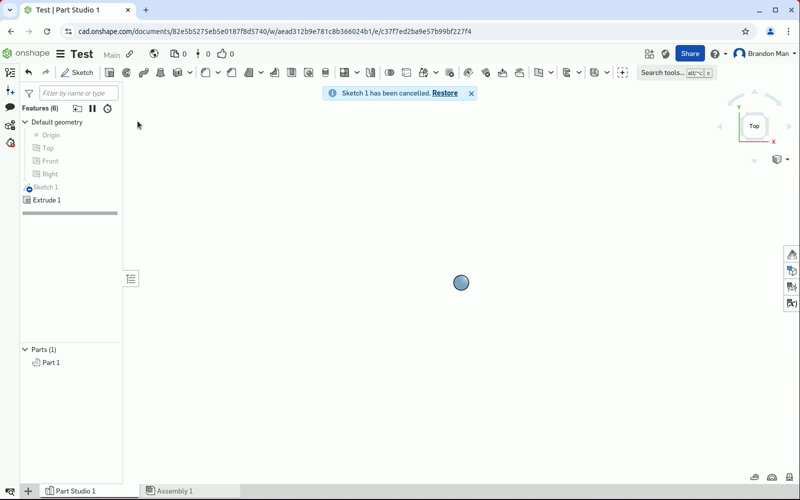
key(shift+h)
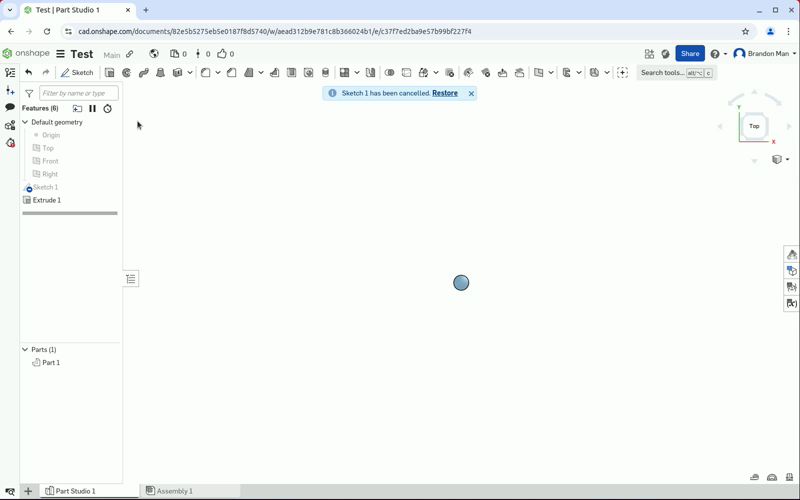
key(shift+h)
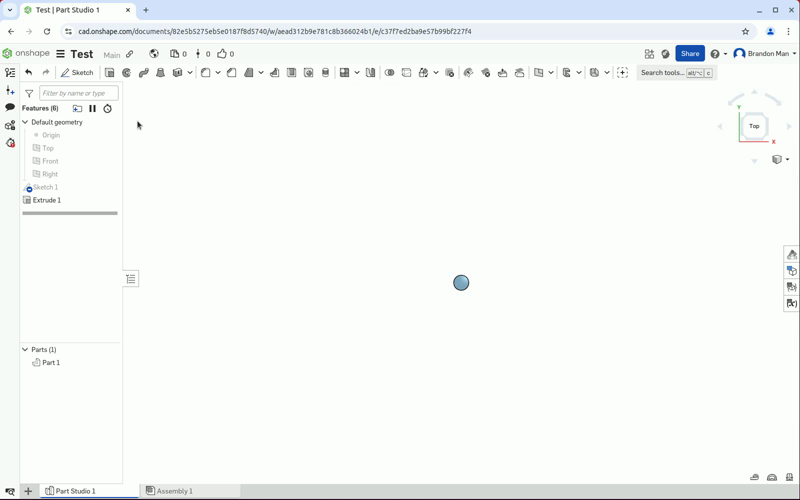
mouse_move(73, 189)
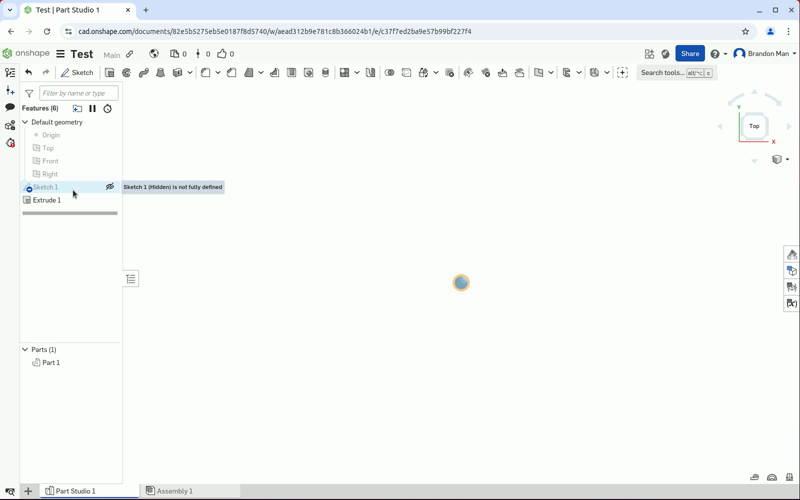
click(73, 189)
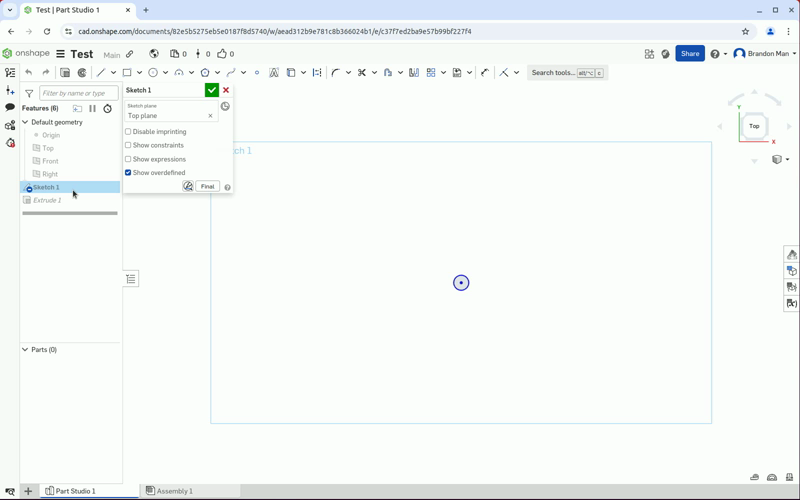
mouse_move(229, 92)
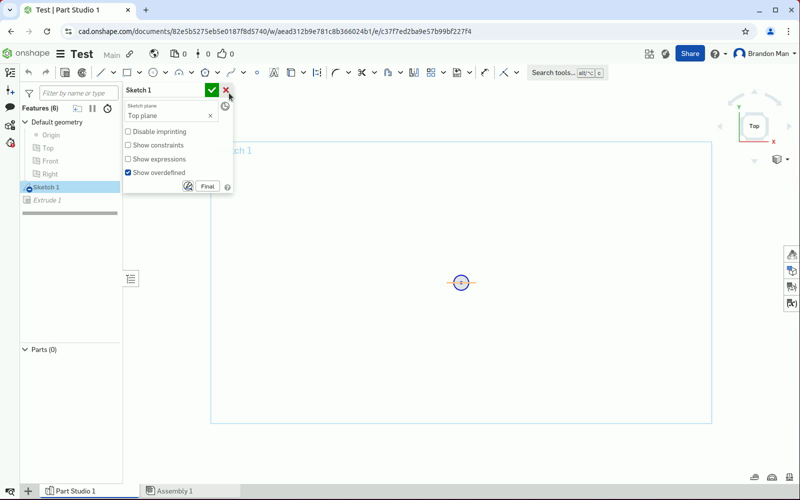
click(229, 92)
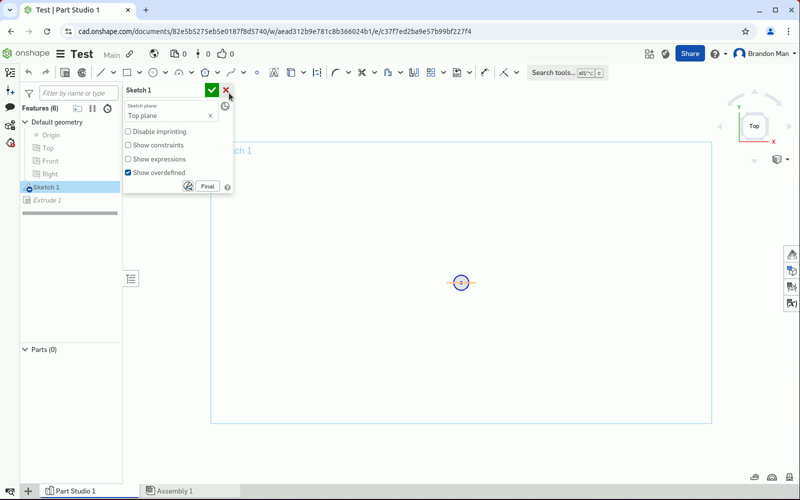
key(shift+s)
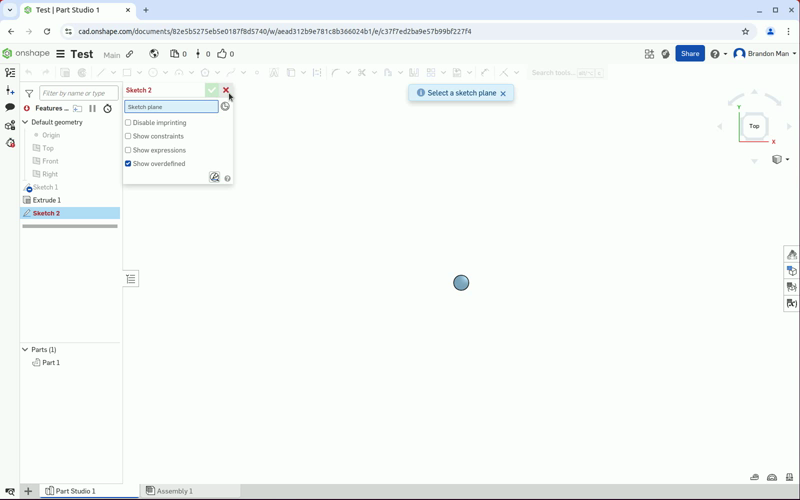
mouse_move(73, 150)
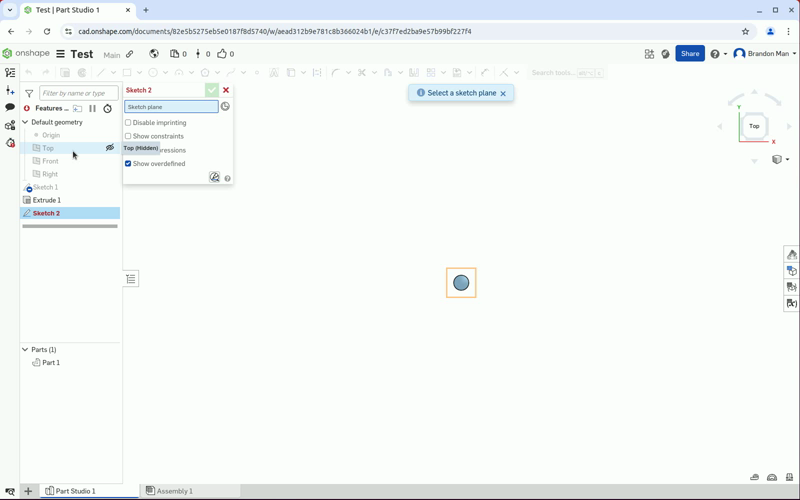
click(73, 150)
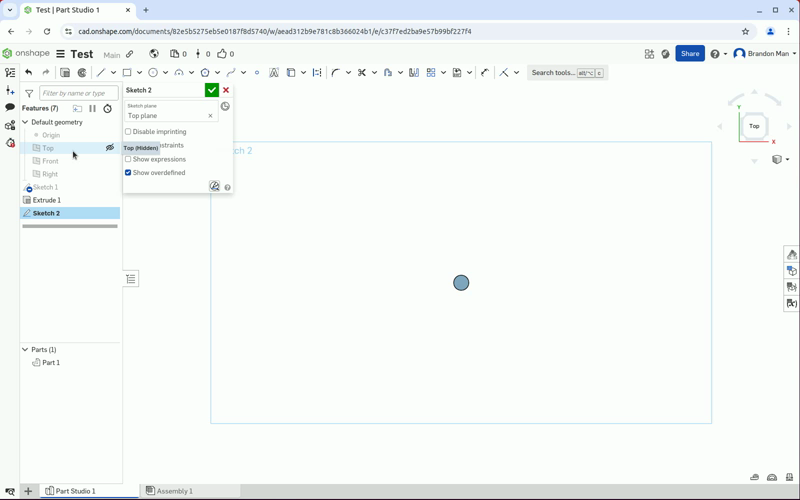
mouse_move(73, 352)
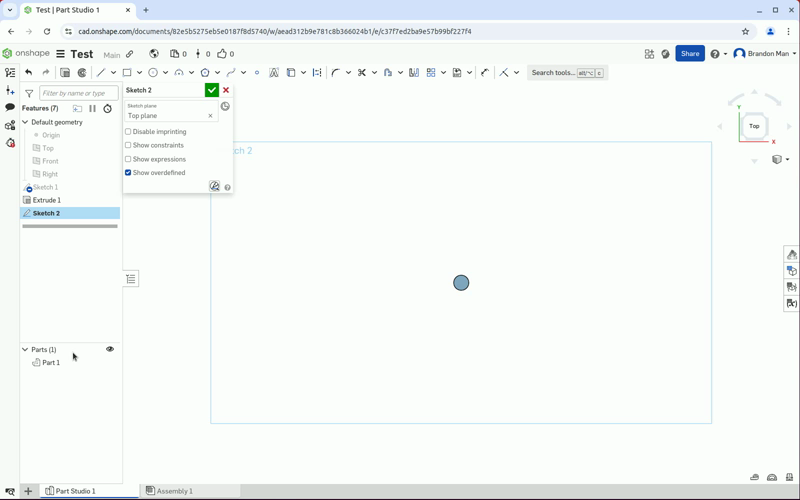
key(y)
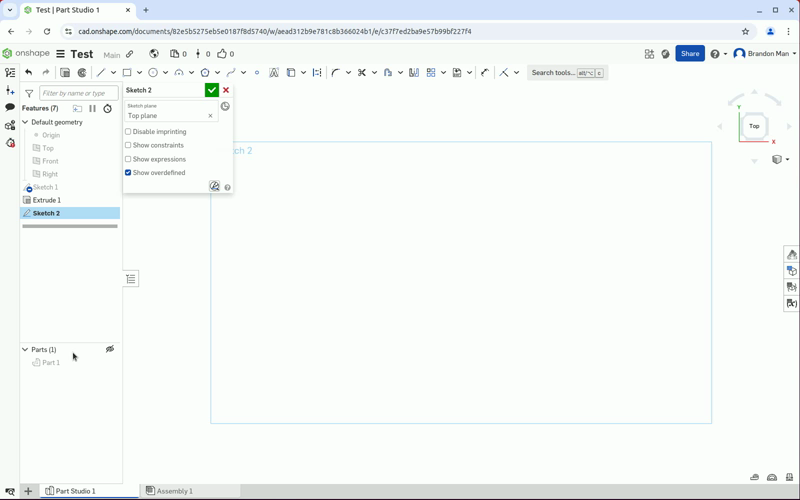
key(c)
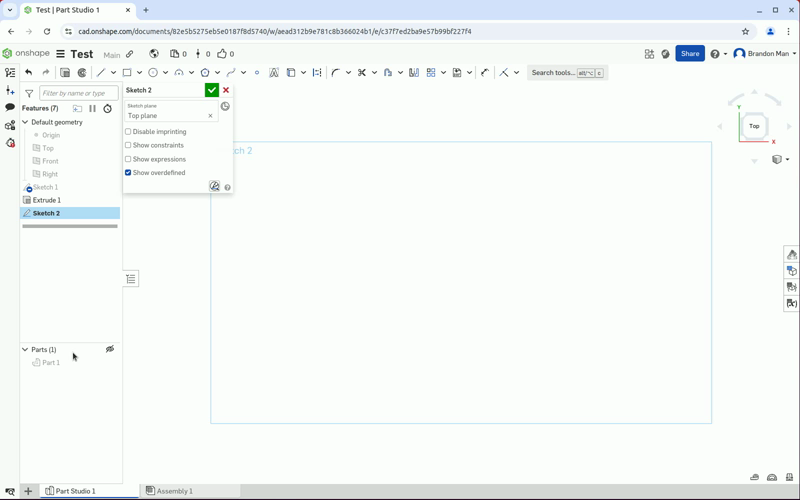
key_down(shift)
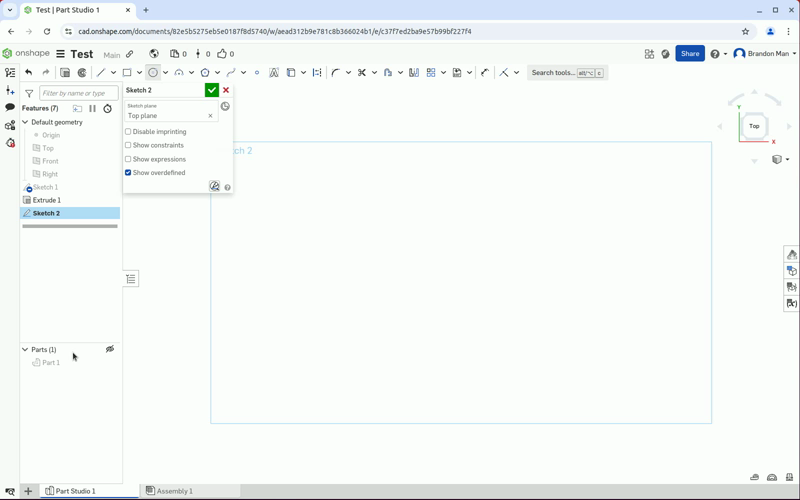
mouse_move(461, 282)
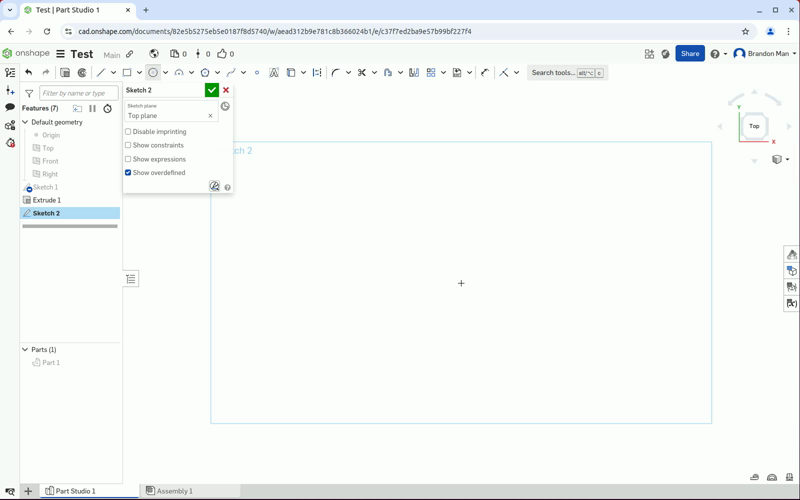
click(461, 282)
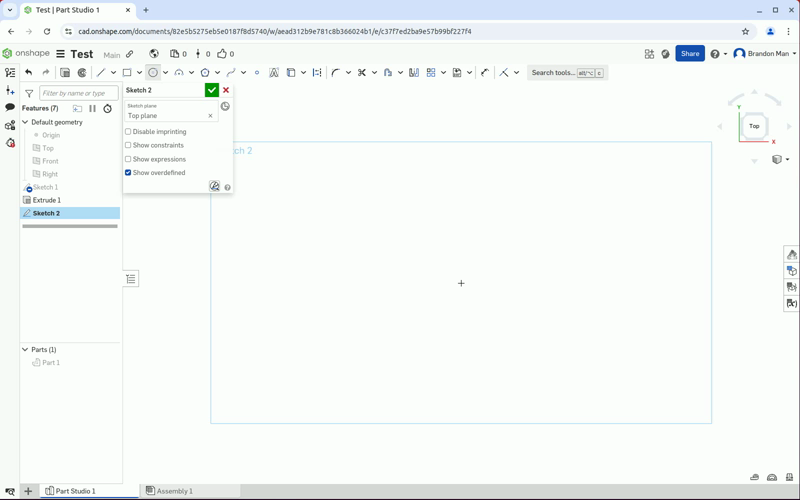
key_up(shift)
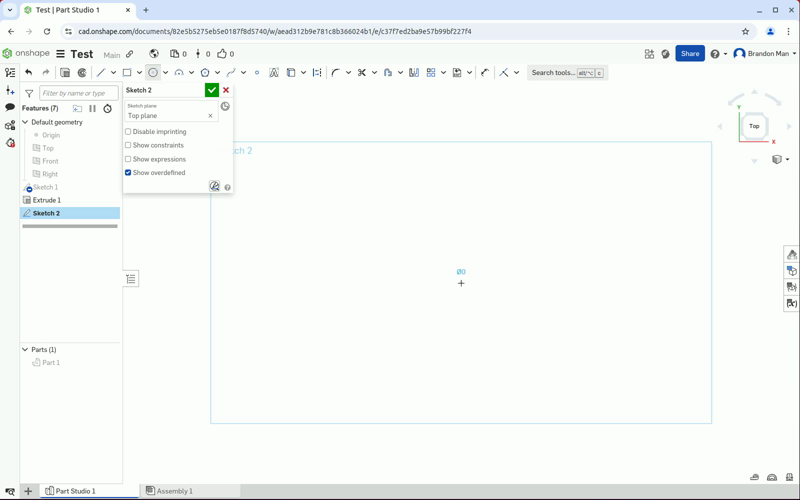
mouse_move(468, 282)
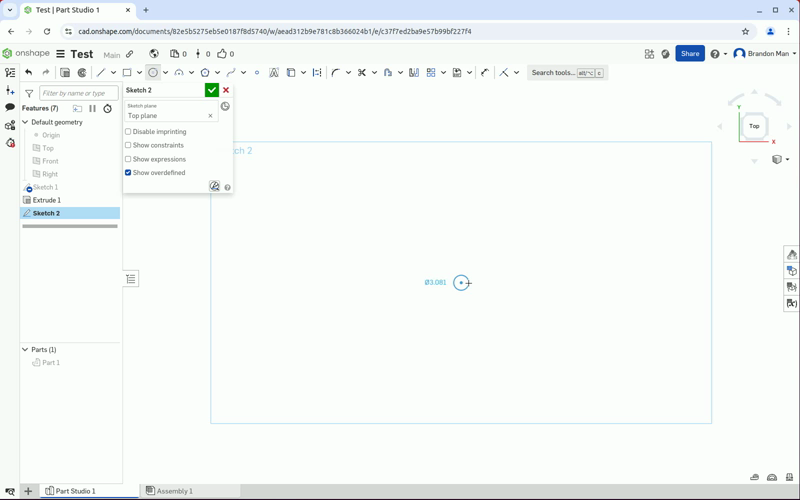
click(468, 282)
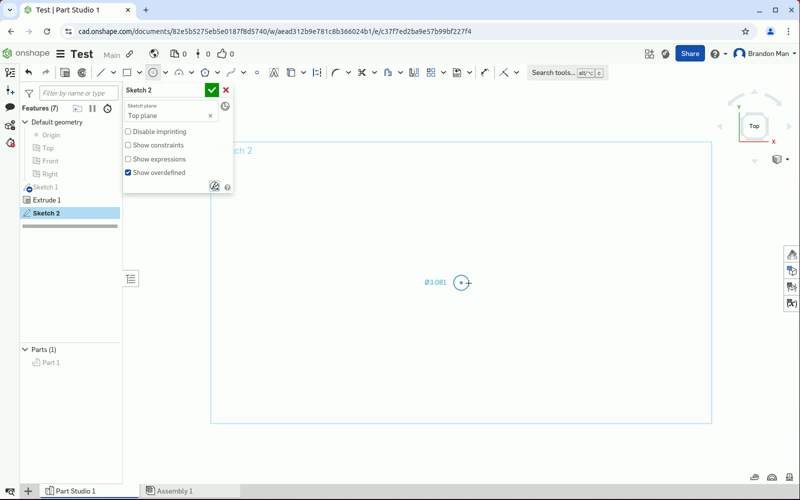
key(esc)
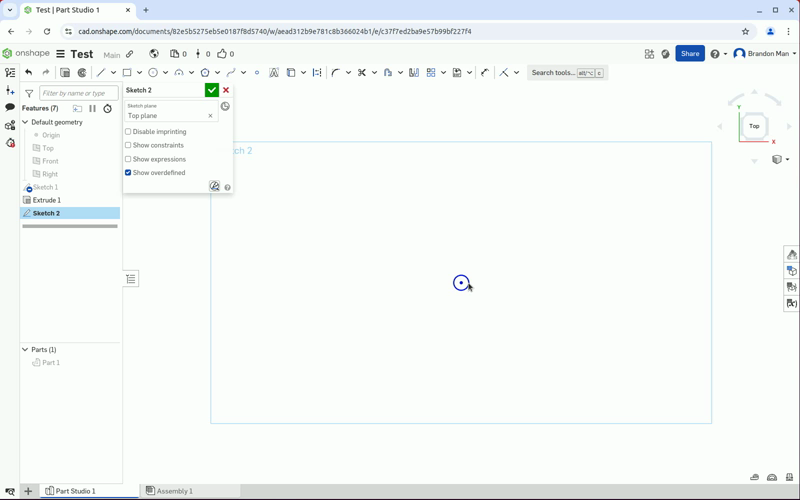
mouse_move(463, 289)
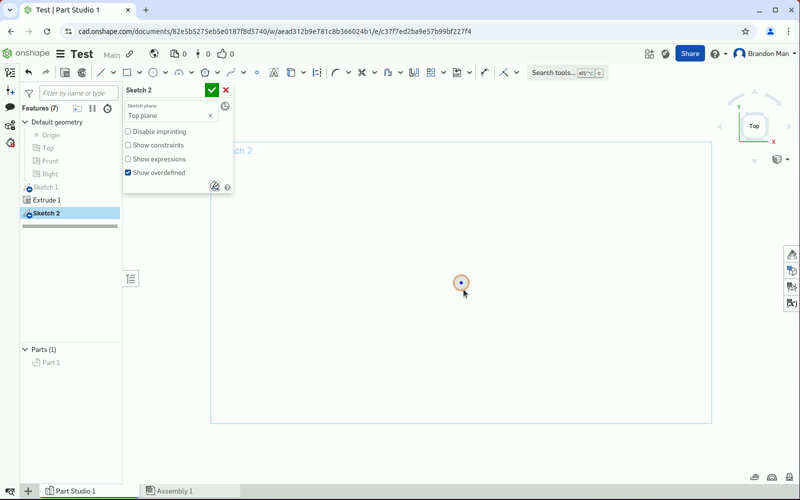
scroll(6)
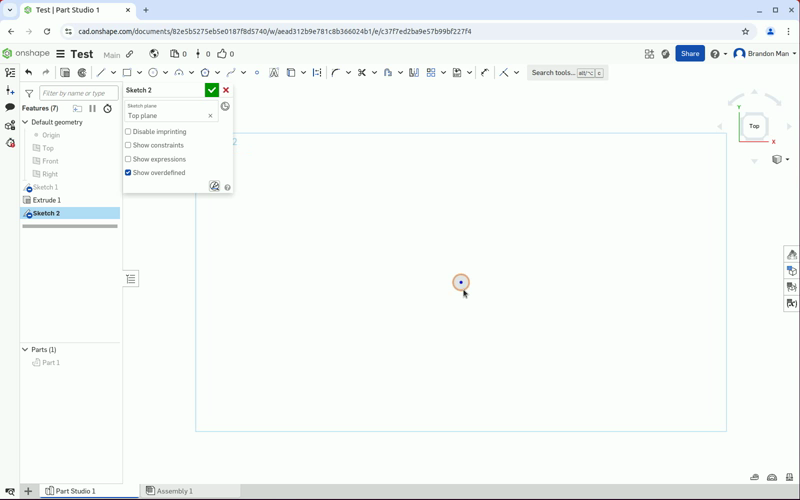
scroll(6)
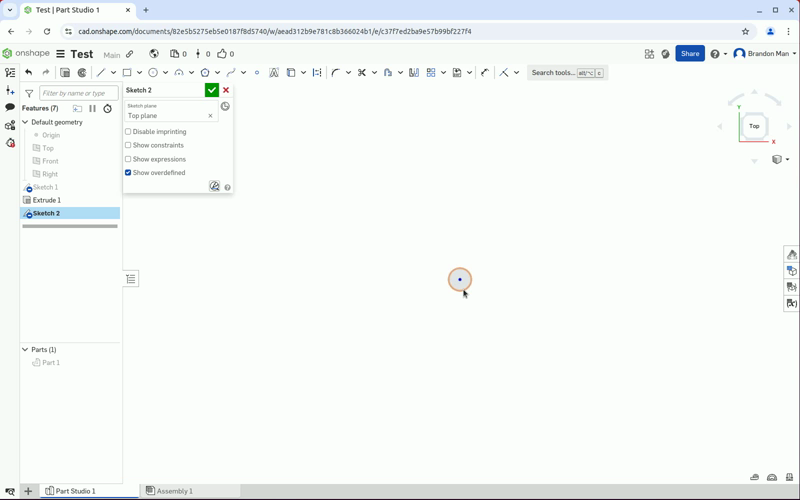
scroll(6)
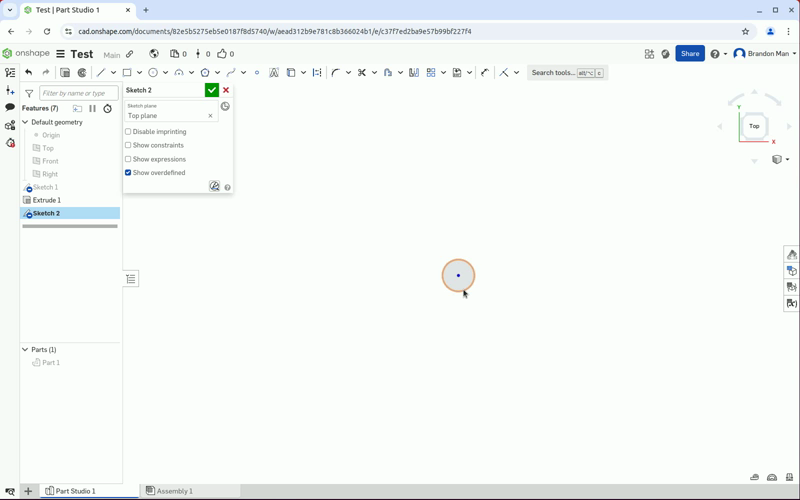
scroll(6)
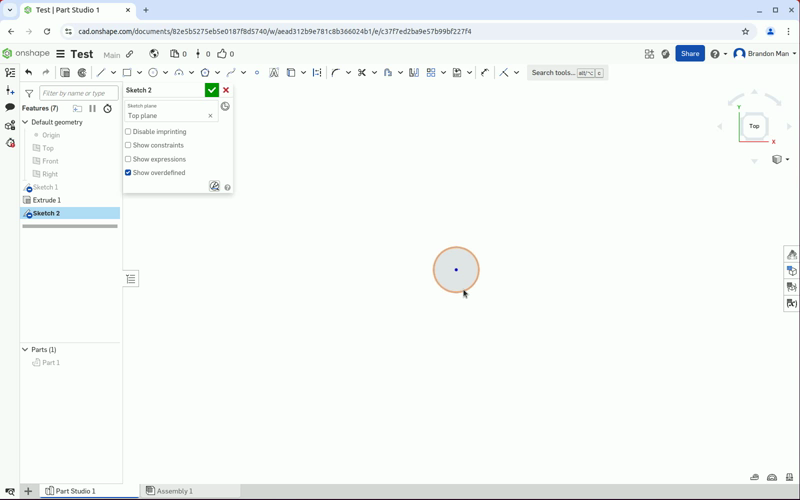
scroll(6)
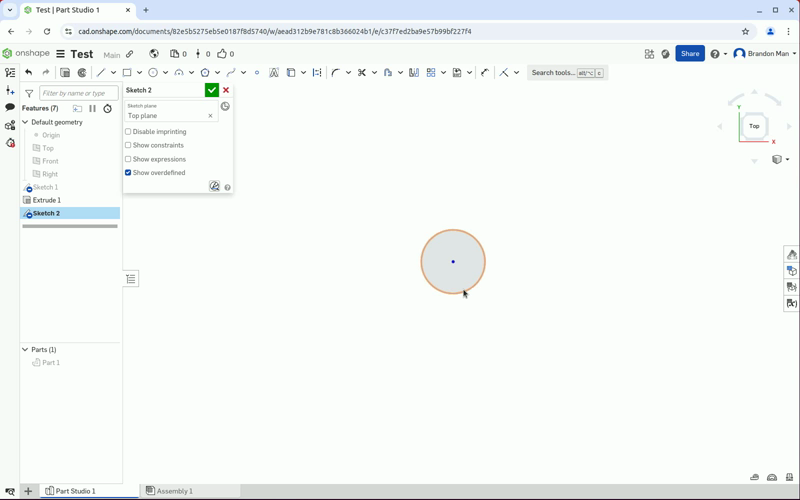
scroll(6)
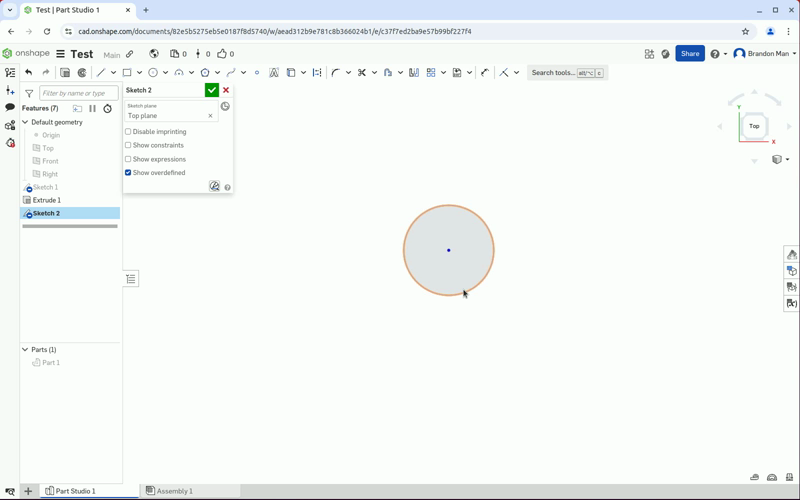
scroll(6)
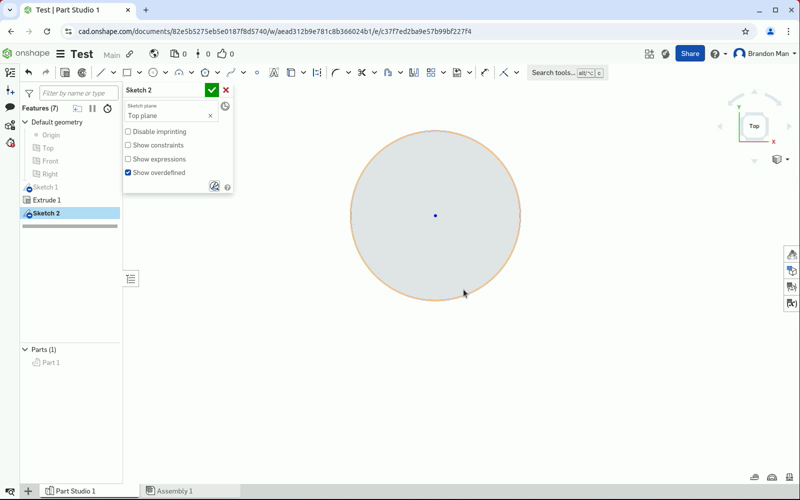
click(463, 289)
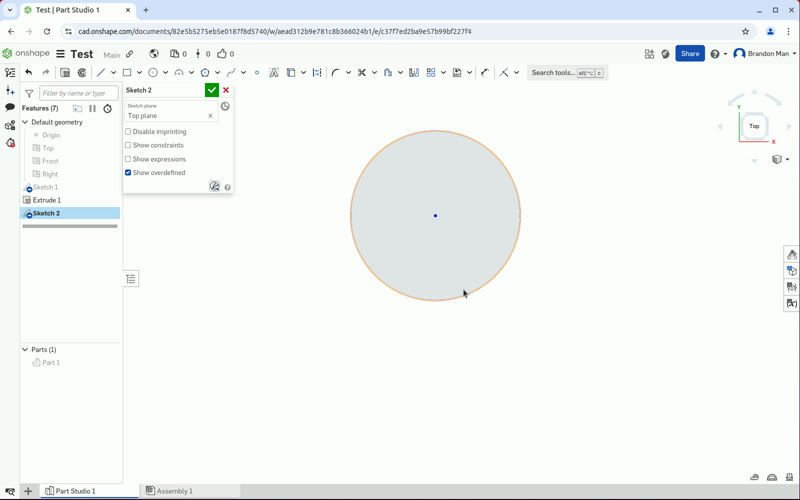
scroll(-6)
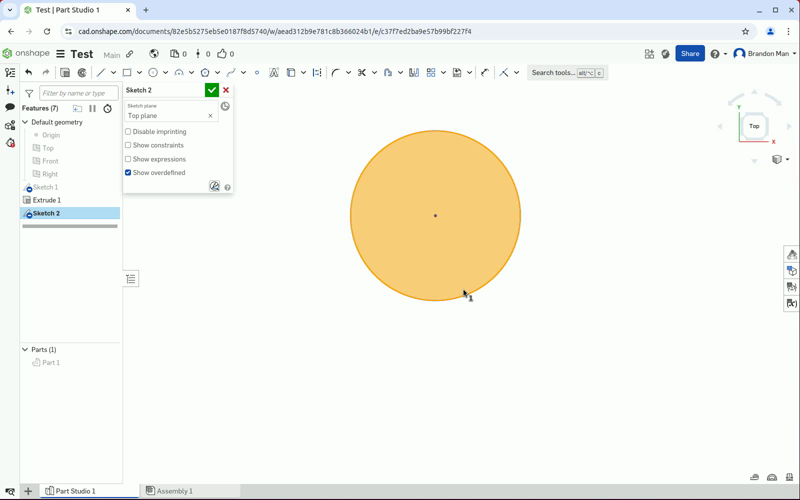
scroll(-6)
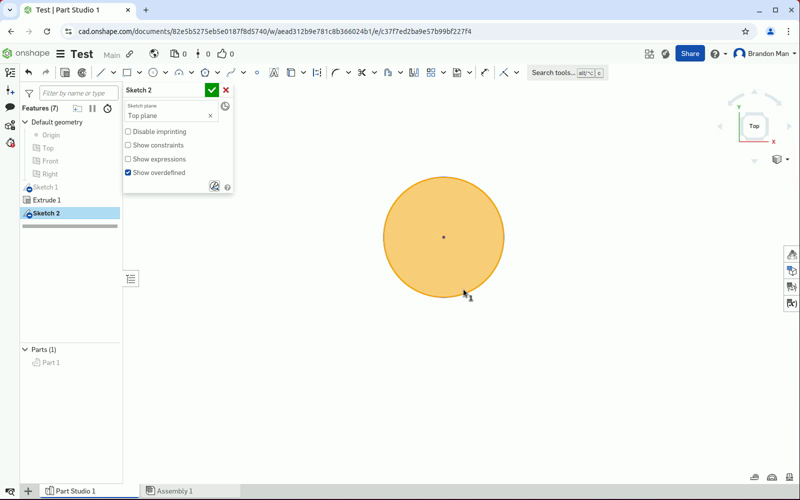
scroll(-6)
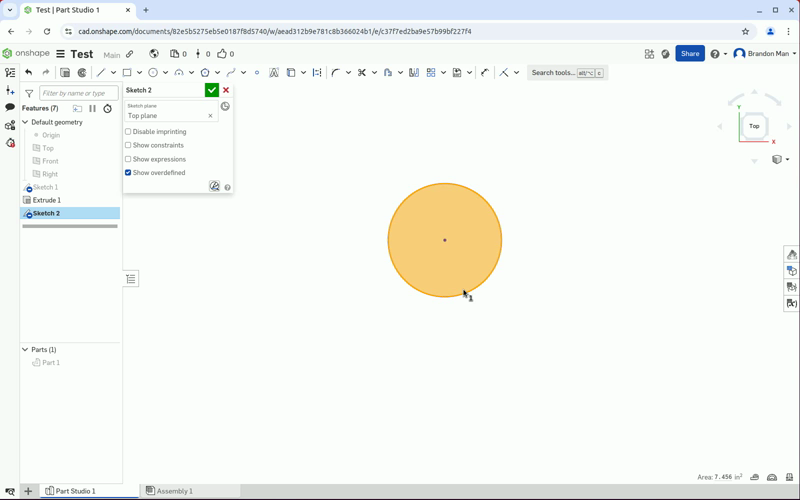
scroll(-6)
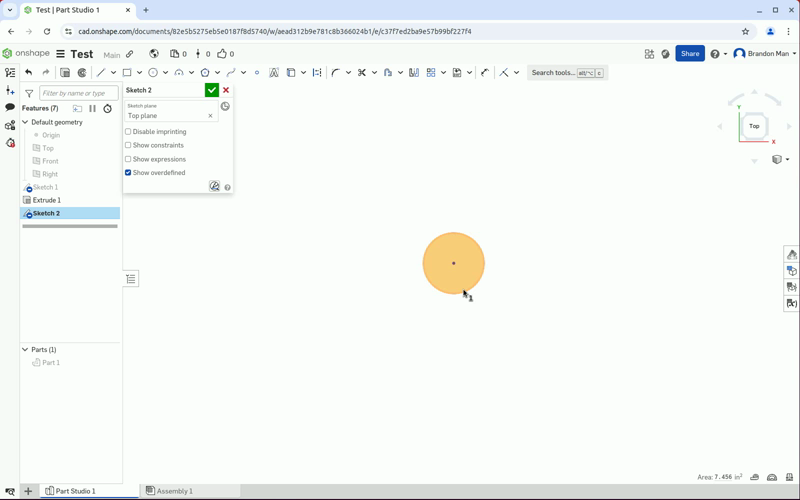
scroll(-6)
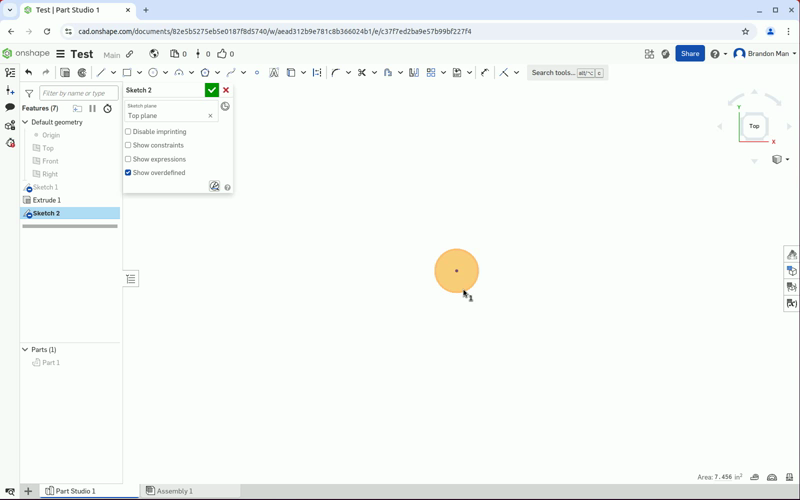
scroll(-6)
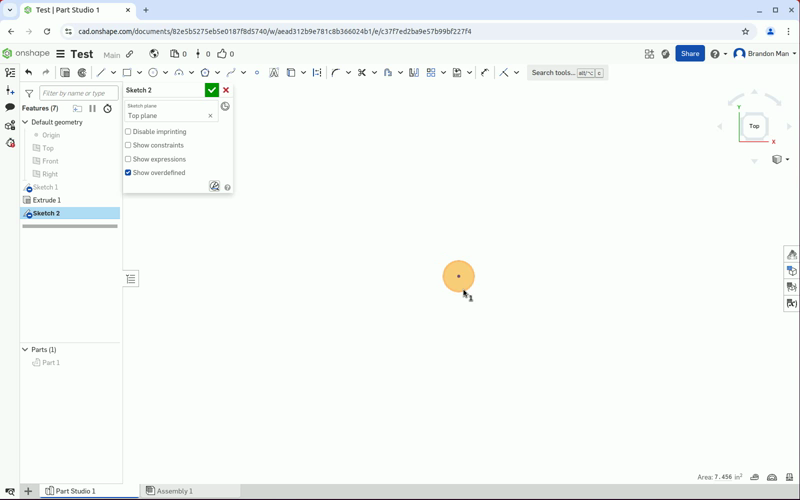
scroll(-6)
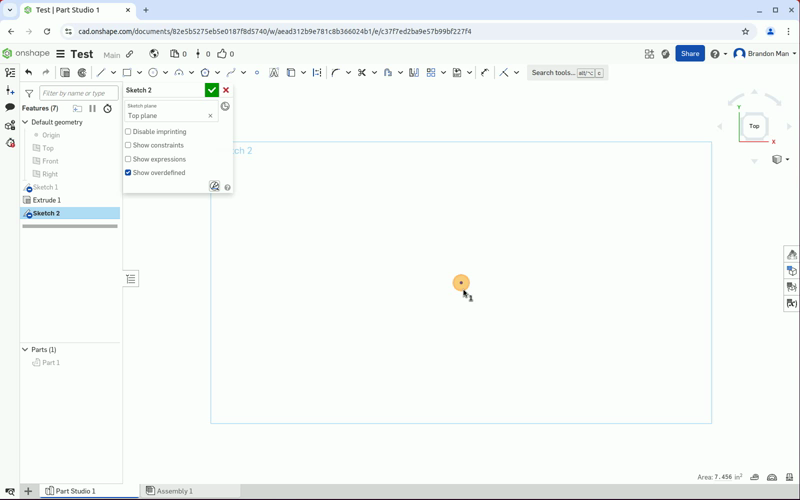
mouse_move(73, 352)
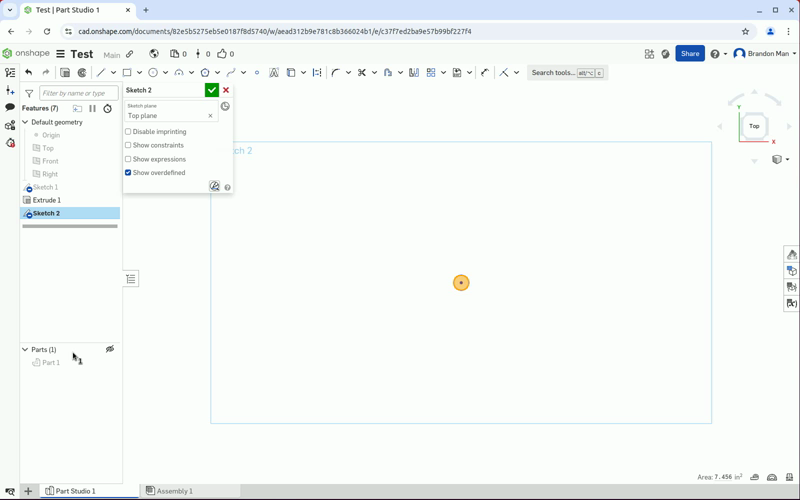
key(shift+y)
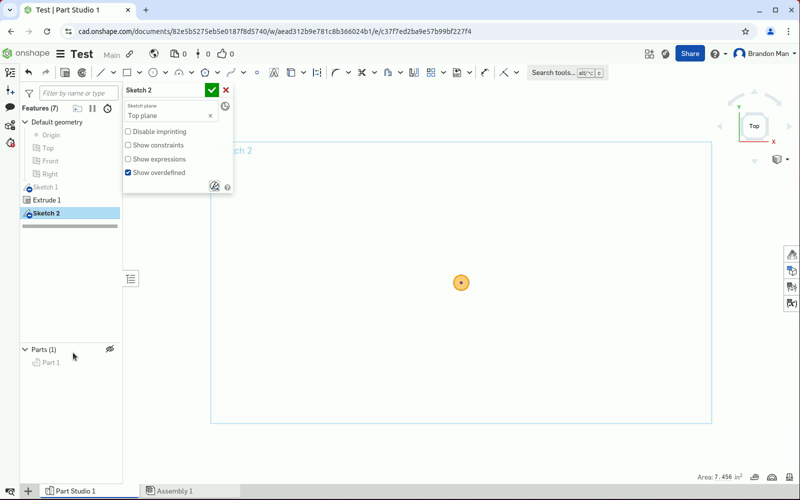
key(shift+e)
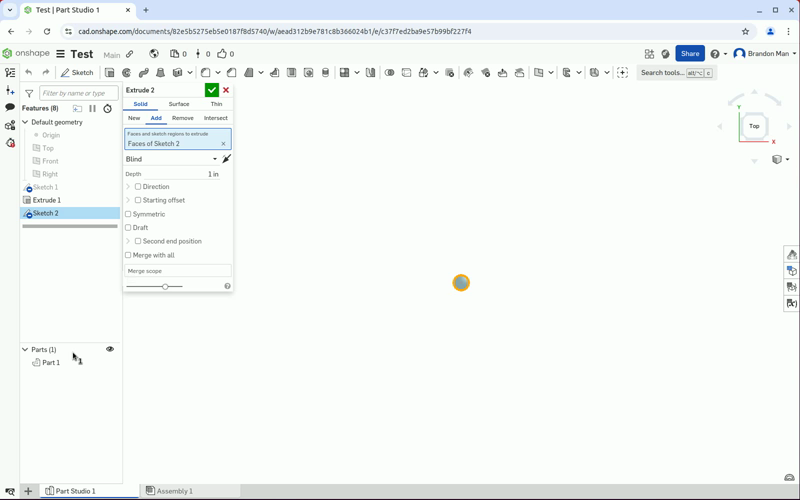
mouse_move(143, 106)
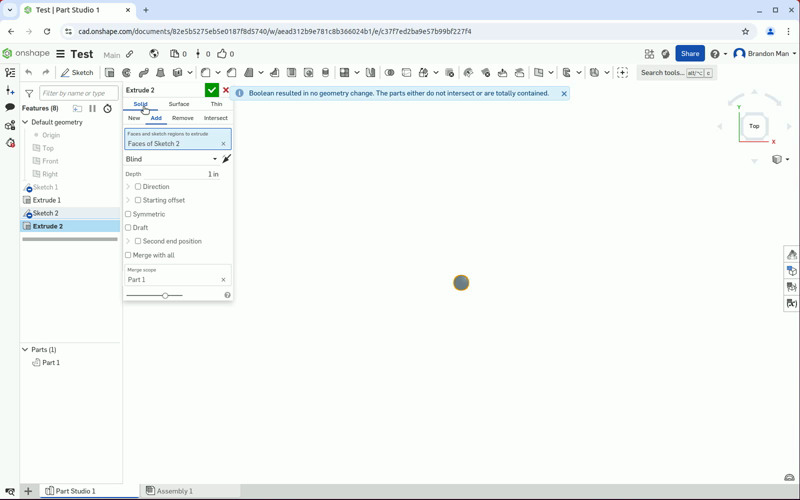
click(143, 106)
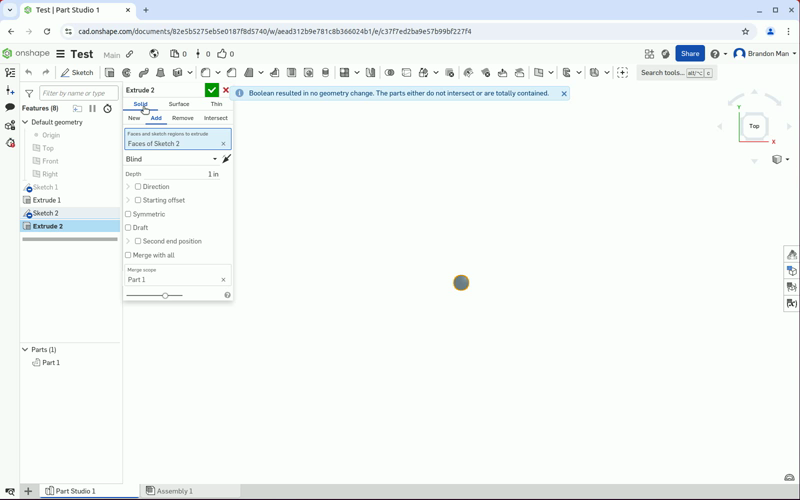
mouse_move(137, 120)
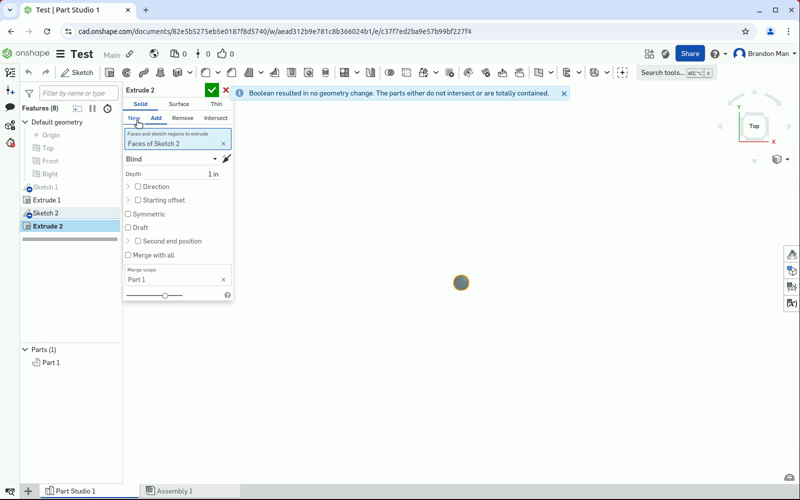
click(137, 120)
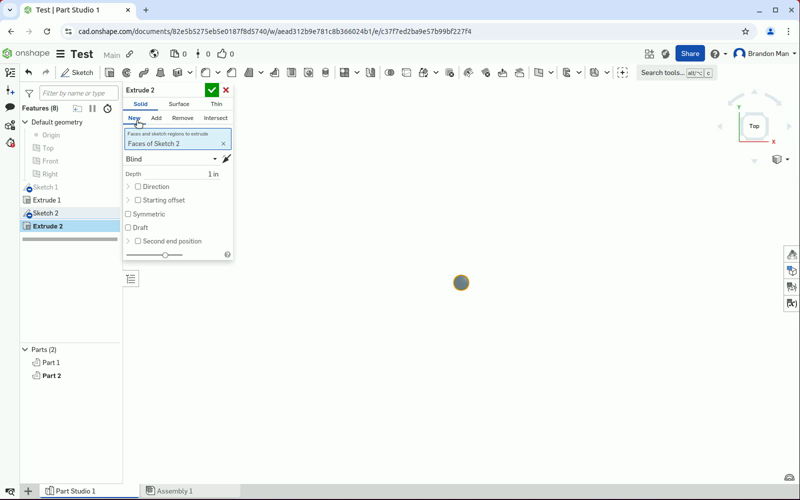
key(tab, 4)
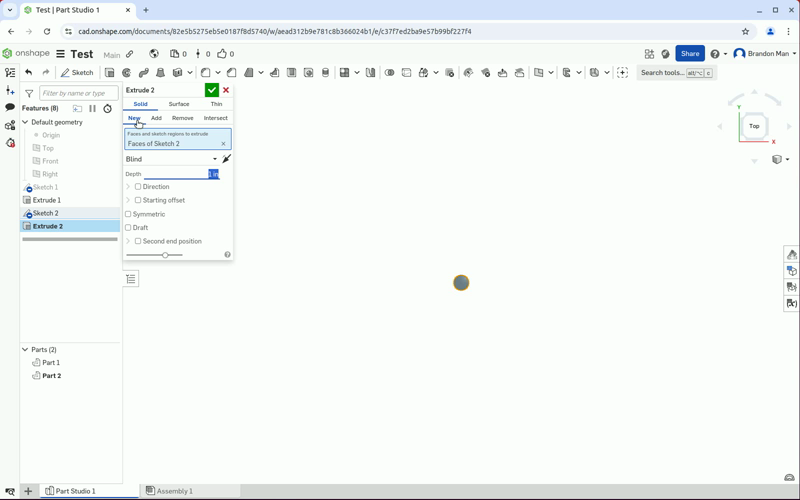
text(23.108)
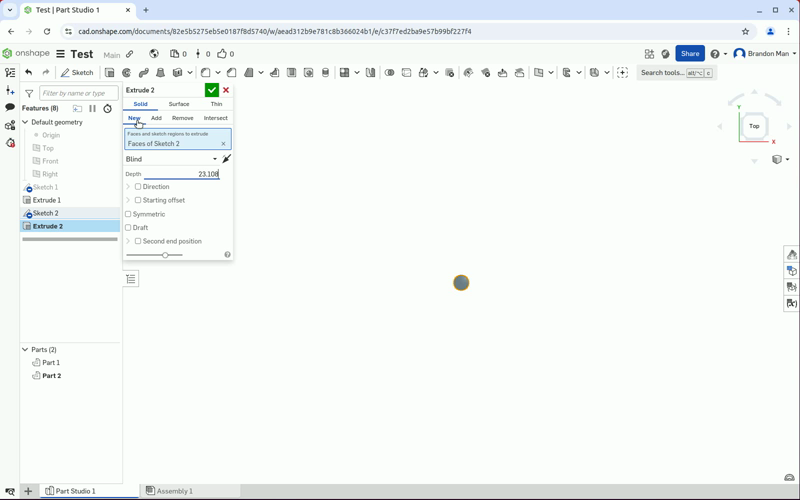
key(enter)
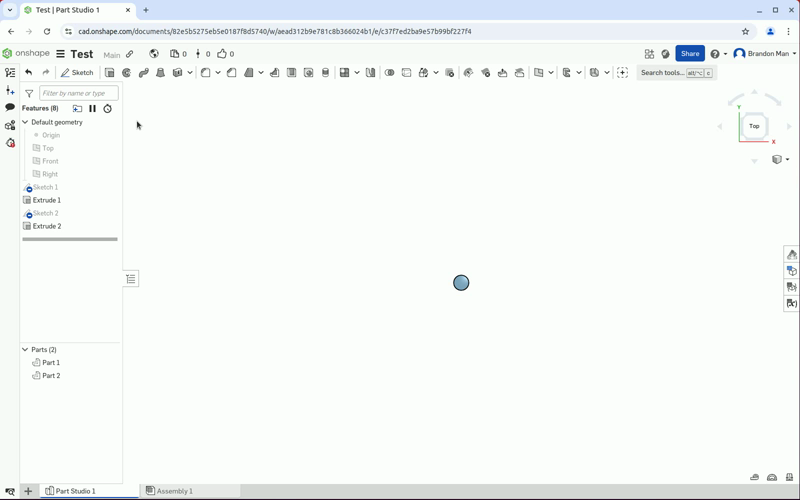
key(shift+h)
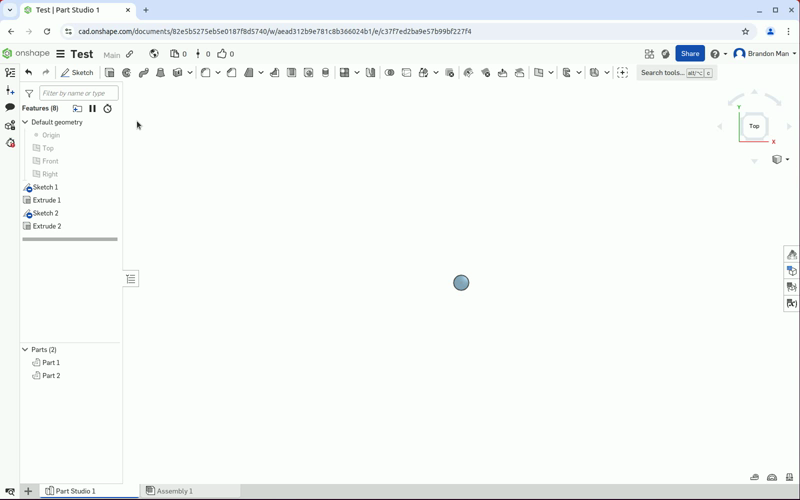
key(shift+h)
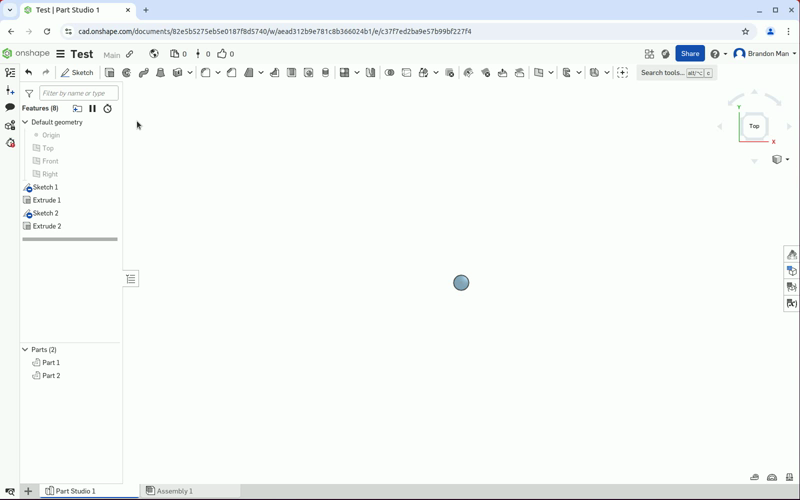
key(shift+7)
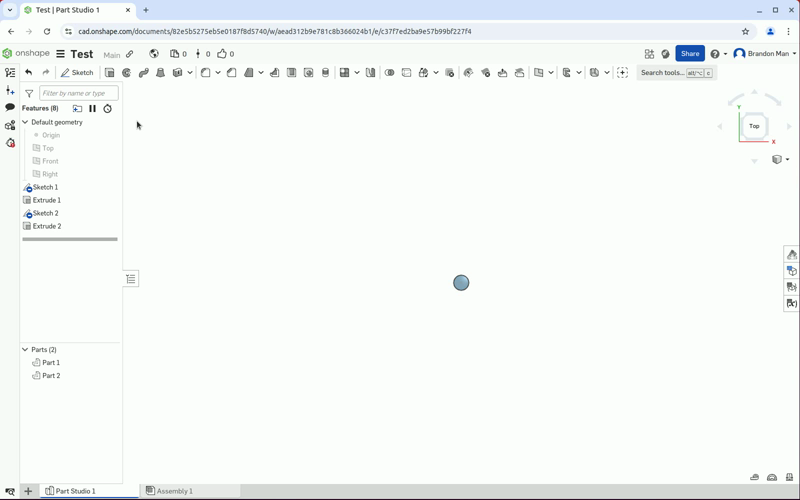
key(up, 3)
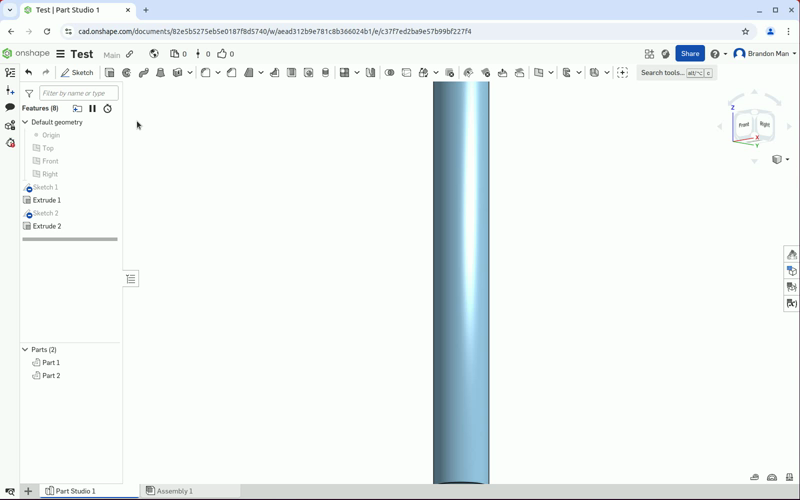
key(left, 3)
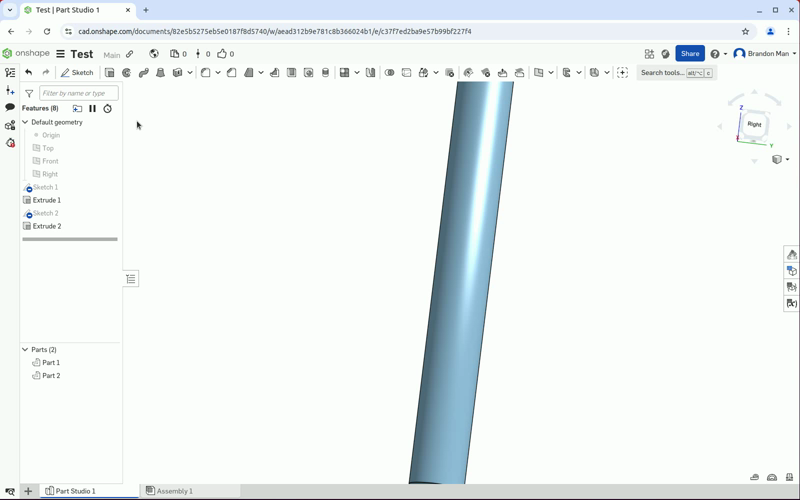
key(right, 3)
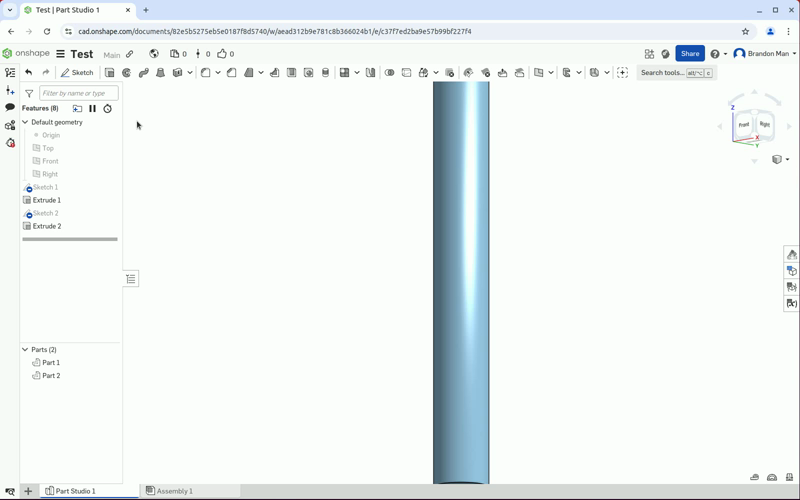
key(down, 3)
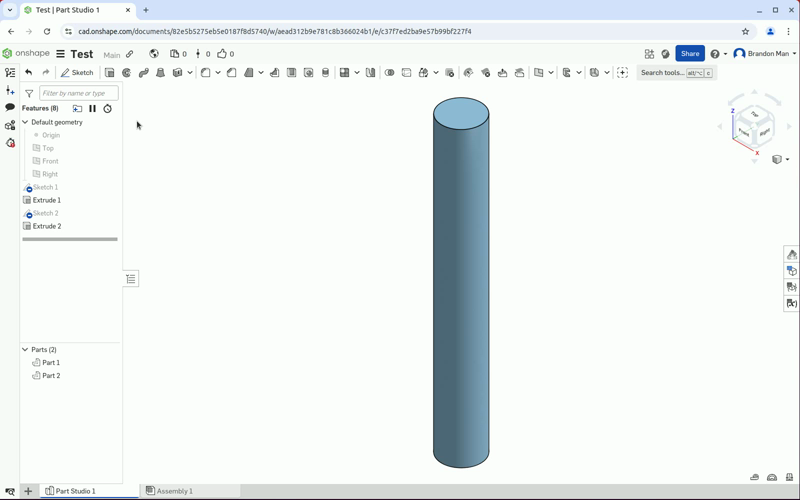
mouse_move(73, 189)
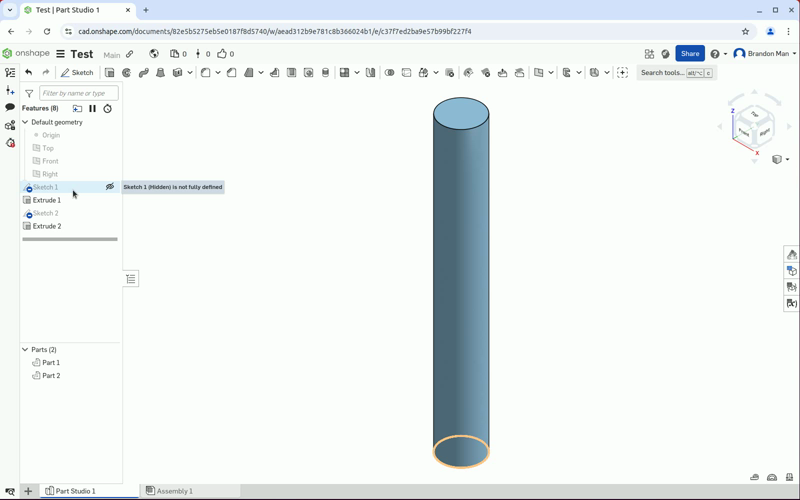
click(73, 189)